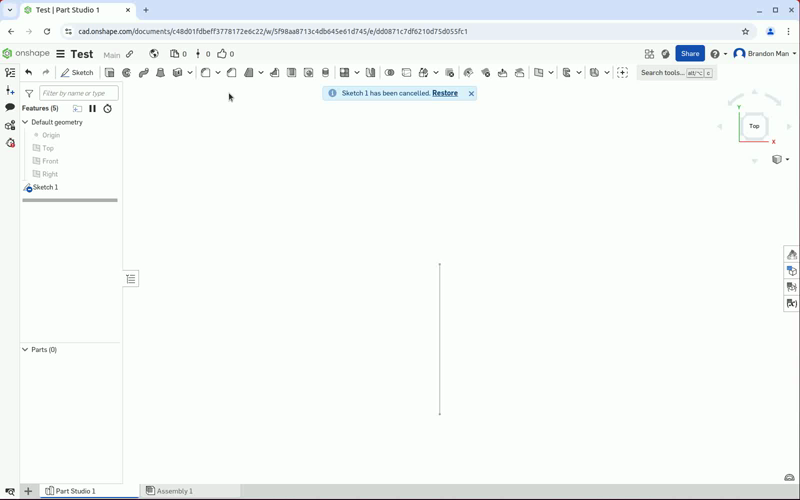
key(shift+h)
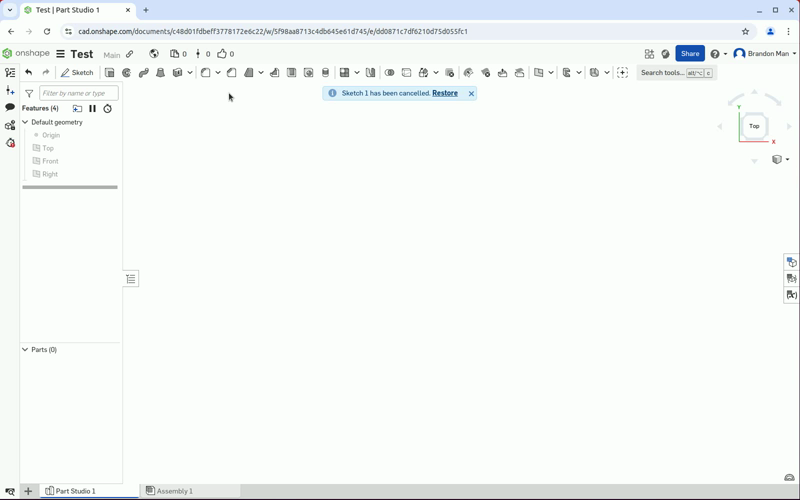
mouse_move(73, 352)
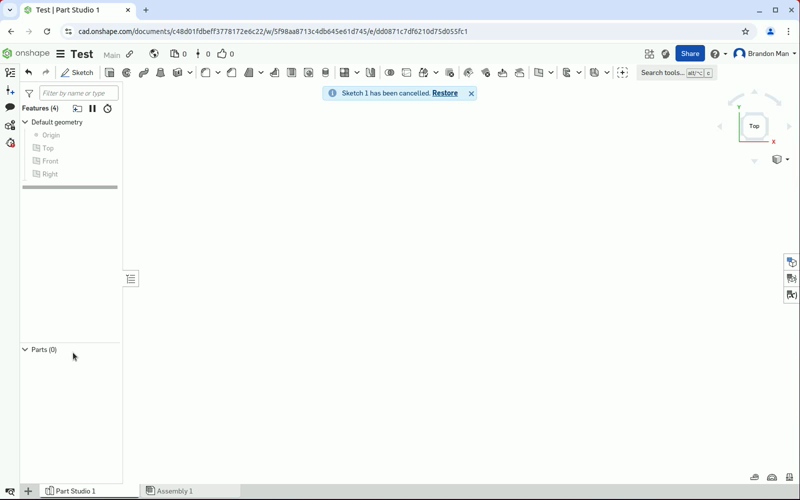
key(y)
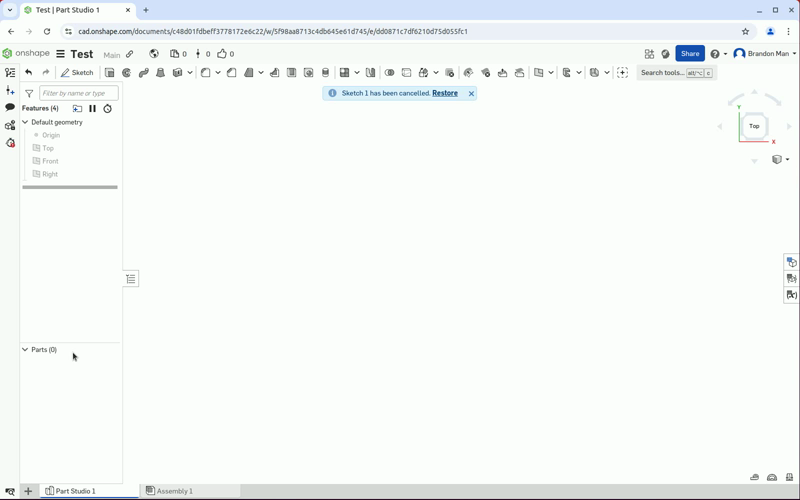
key(shift+p)
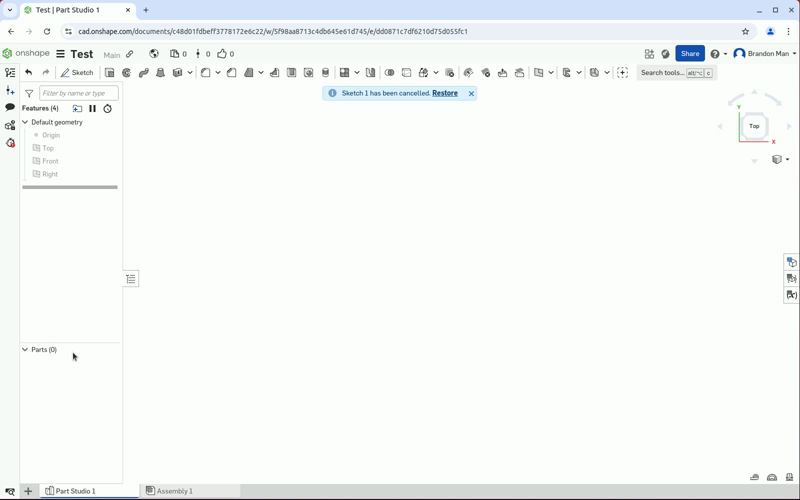
key(space)
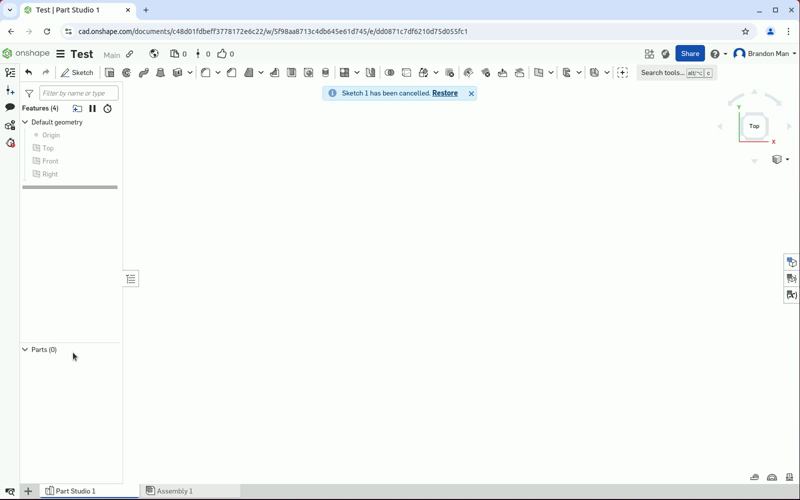
key_down(shift)
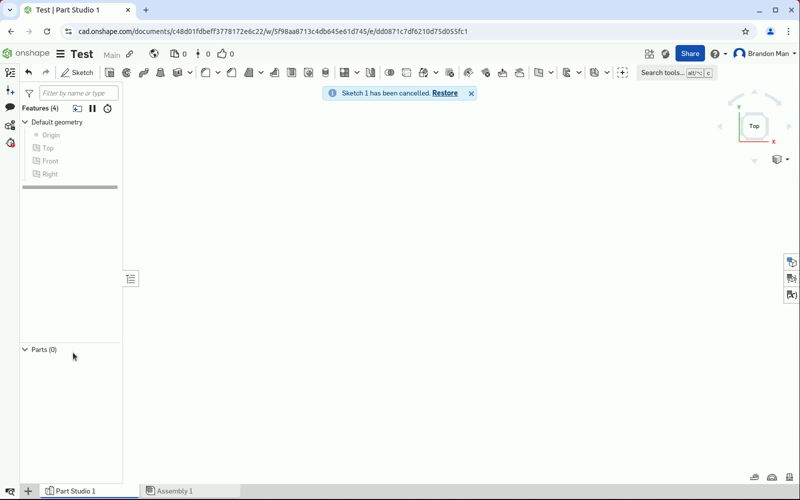
key(up)
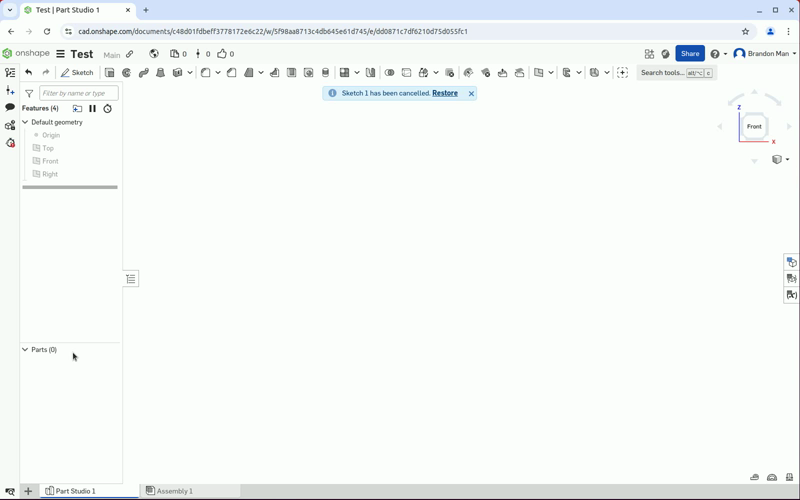
key_up(shift)
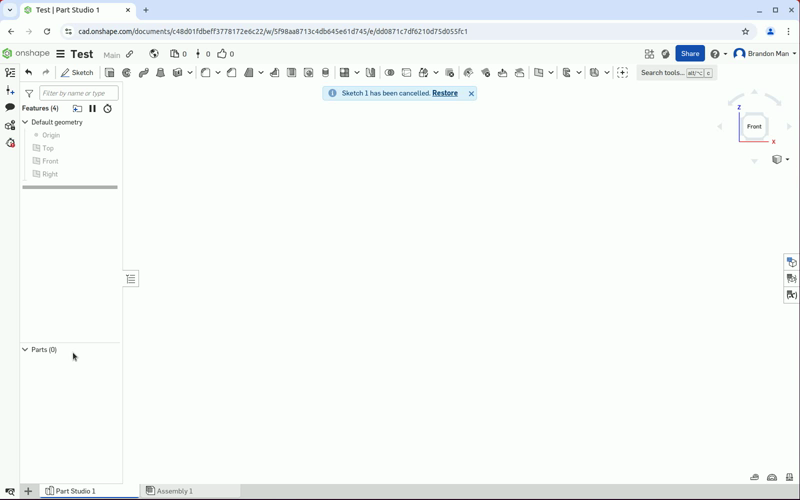
mouse_move(73, 352)
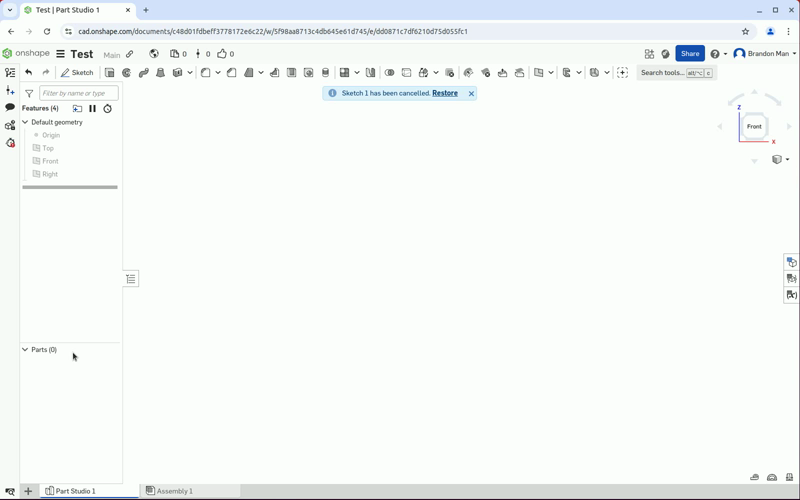
key(shift+y)
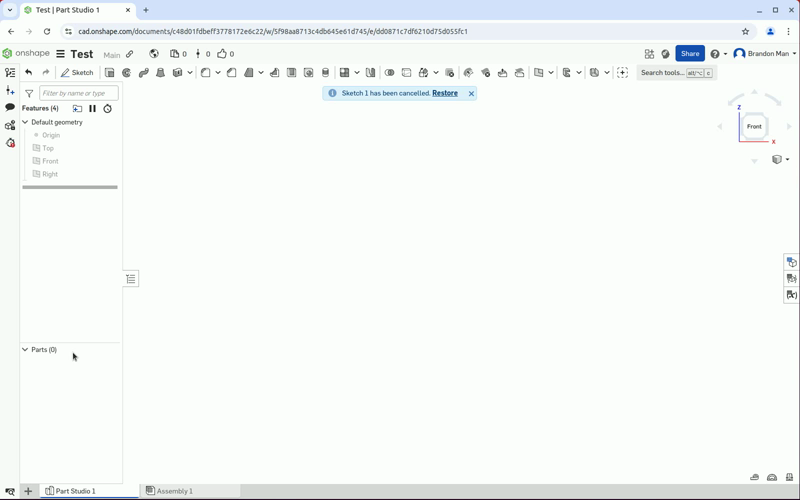
key(shift+s)
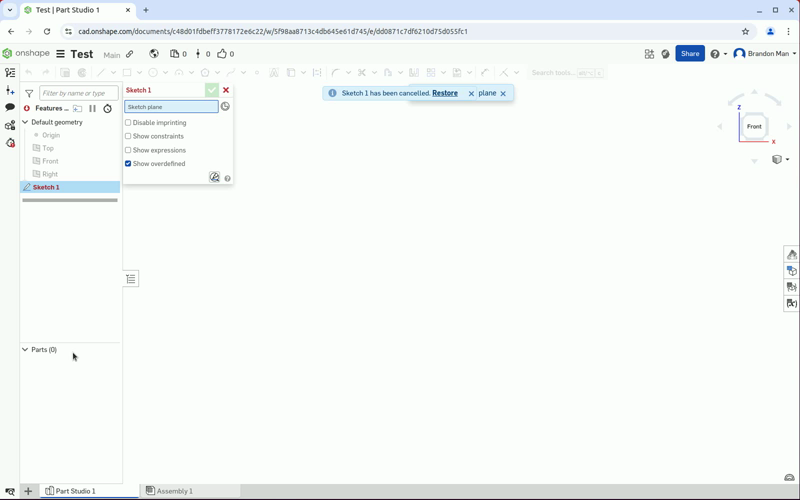
mouse_move(73, 163)
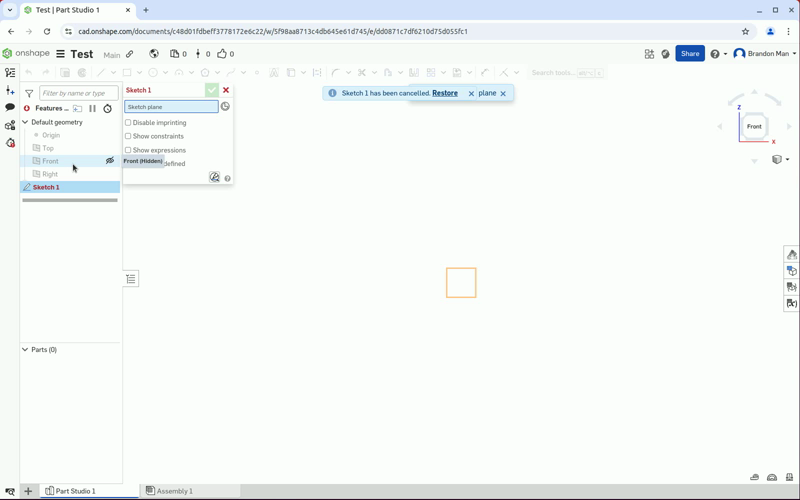
click(73, 163)
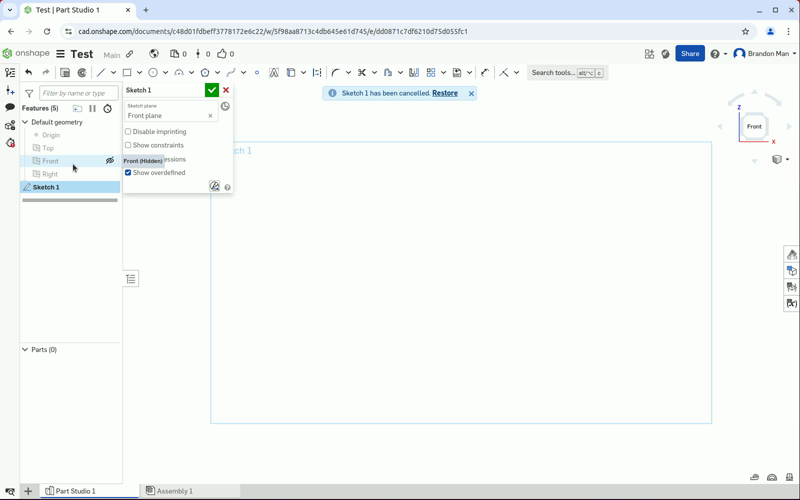
mouse_move(73, 352)
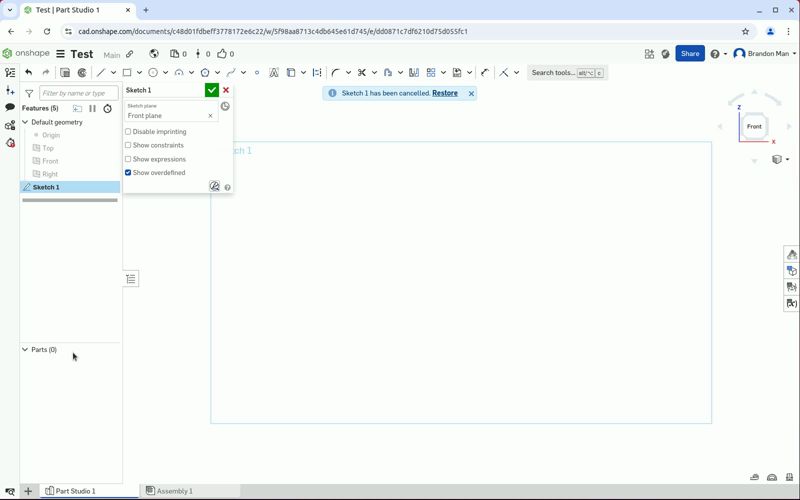
key(y)
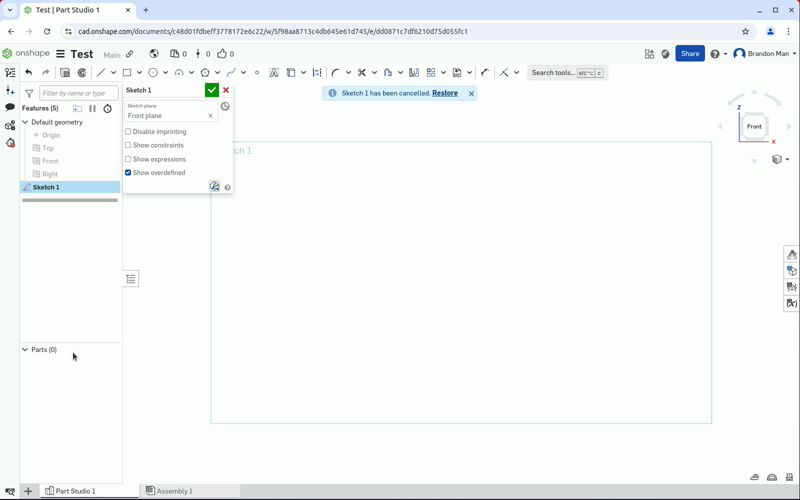
key(l)
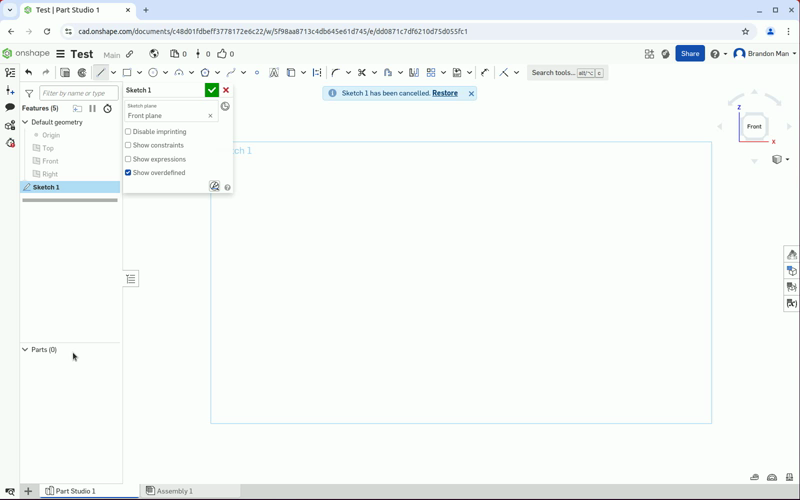
key_down(shift)
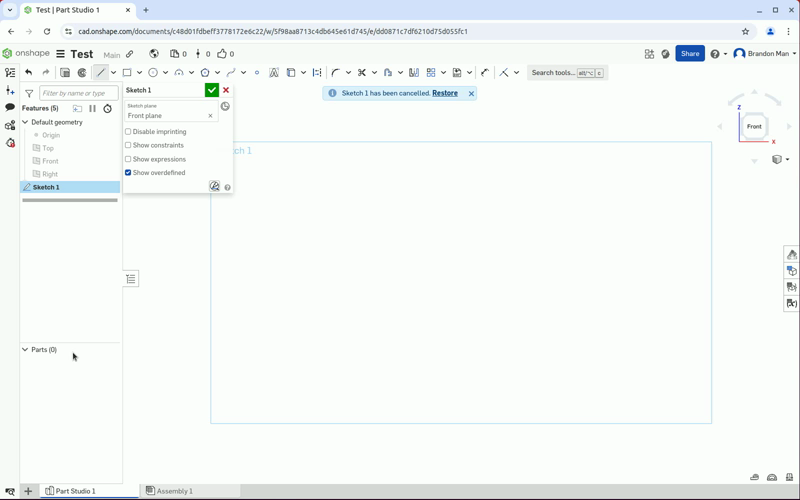
mouse_move(348, 282)
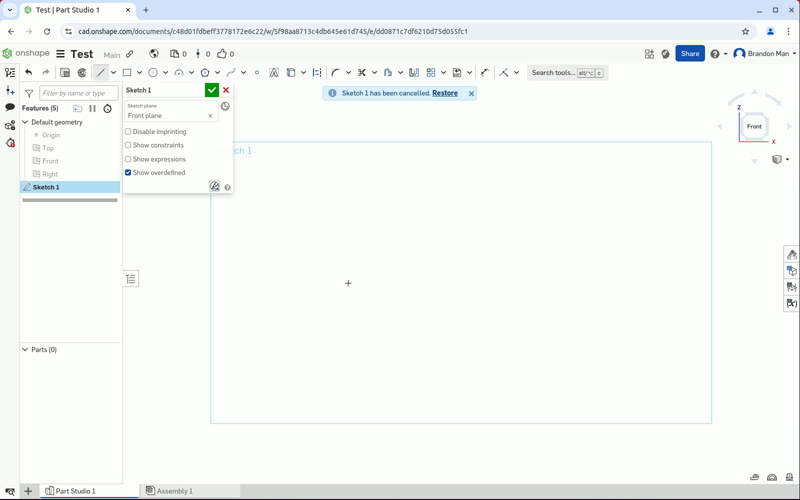
click(348, 282)
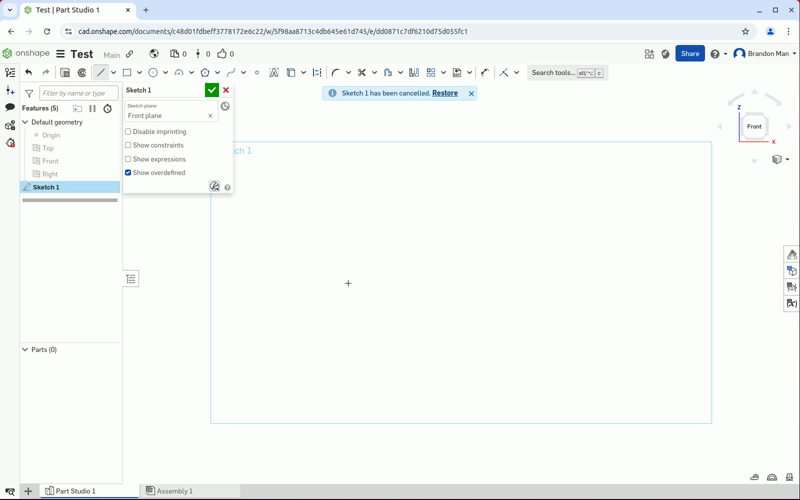
key_up(shift)
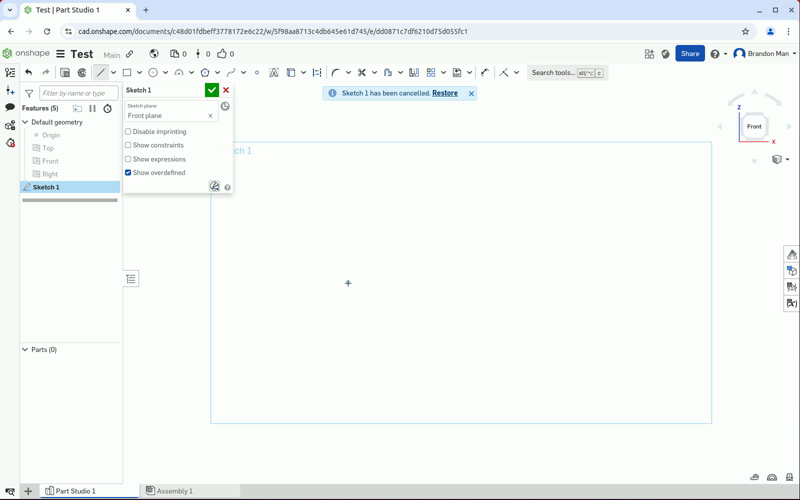
key_down(shift)
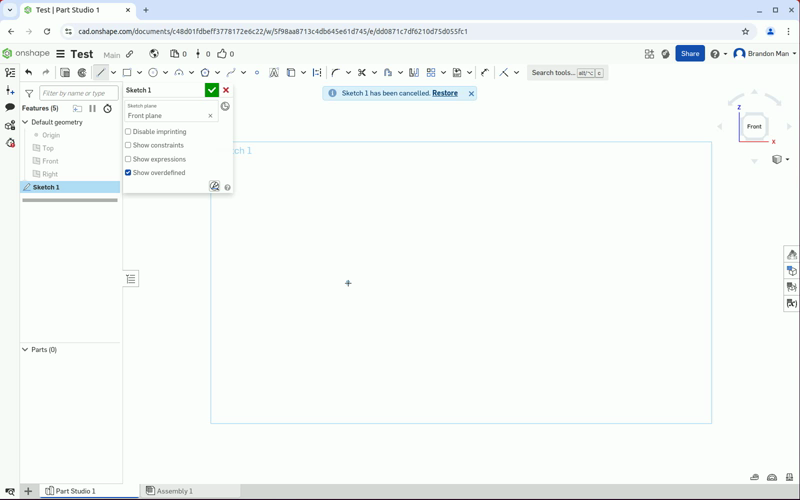
mouse_move(460, 282)
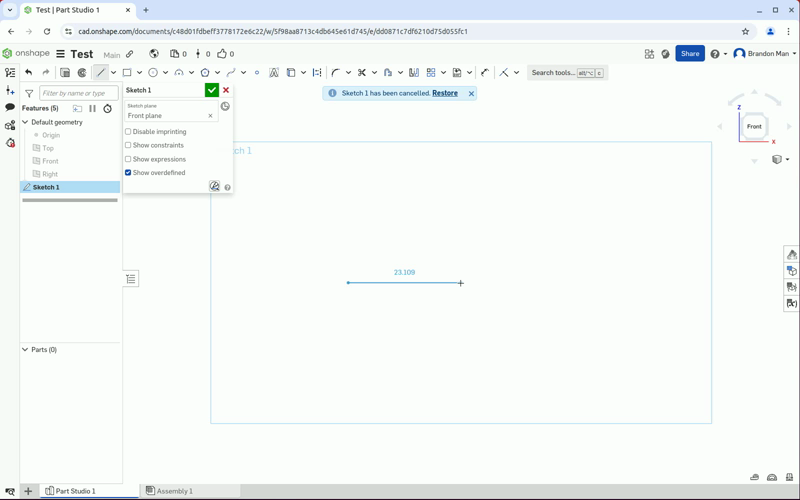
click(460, 282)
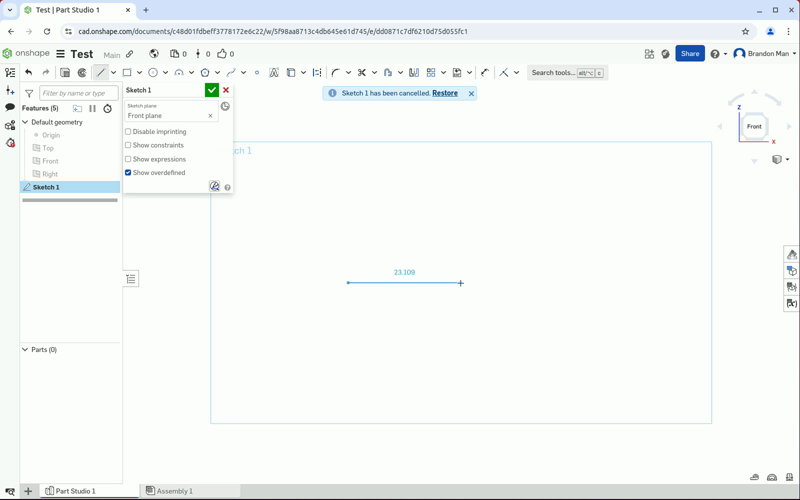
key_up(shift)
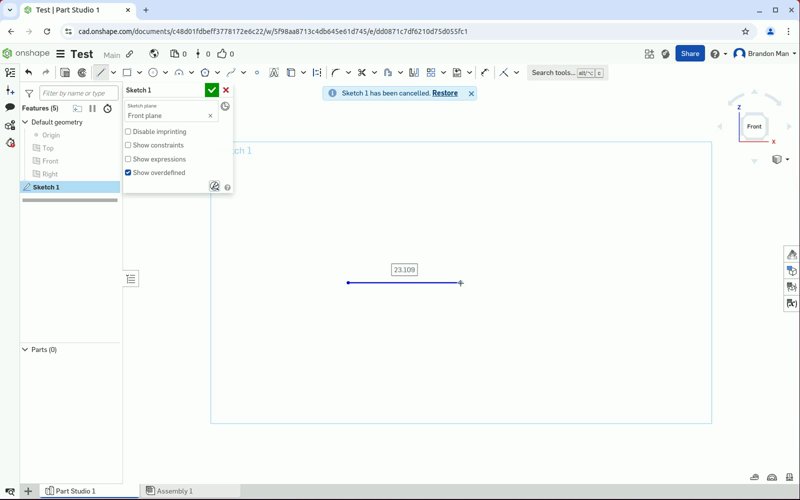
key_down(shift)
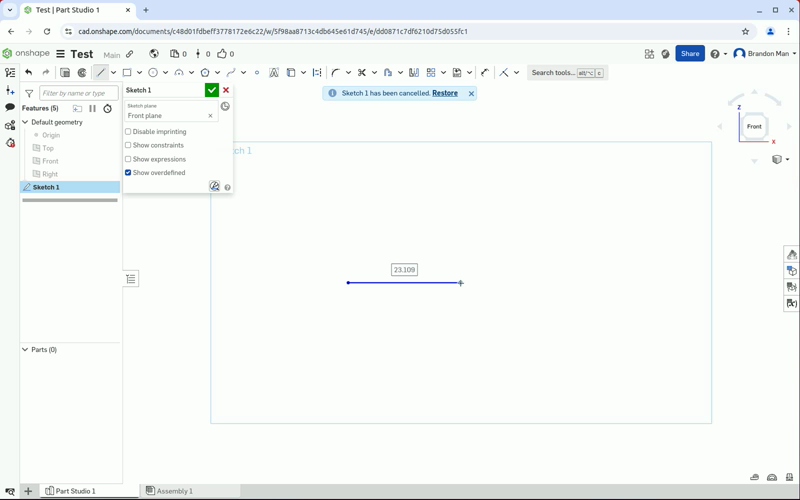
mouse_move(460, 170)
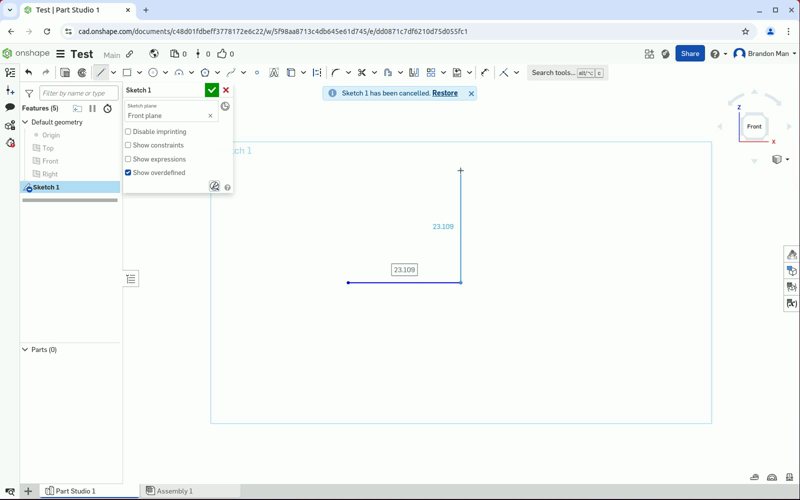
click(460, 170)
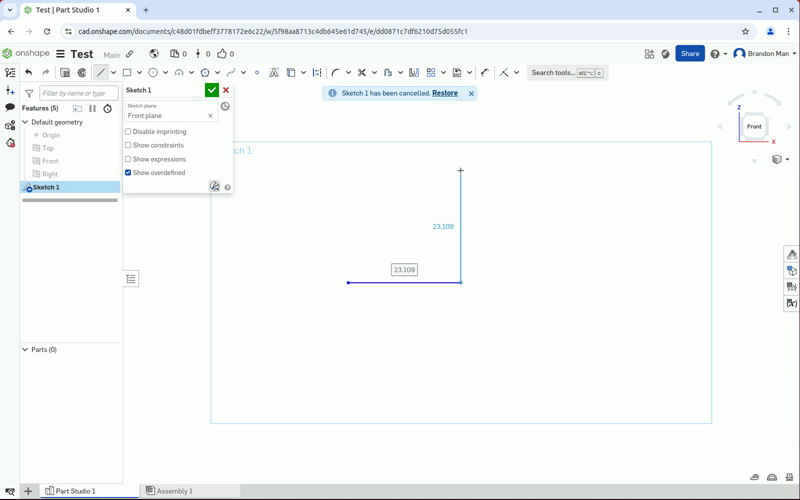
key_up(shift)
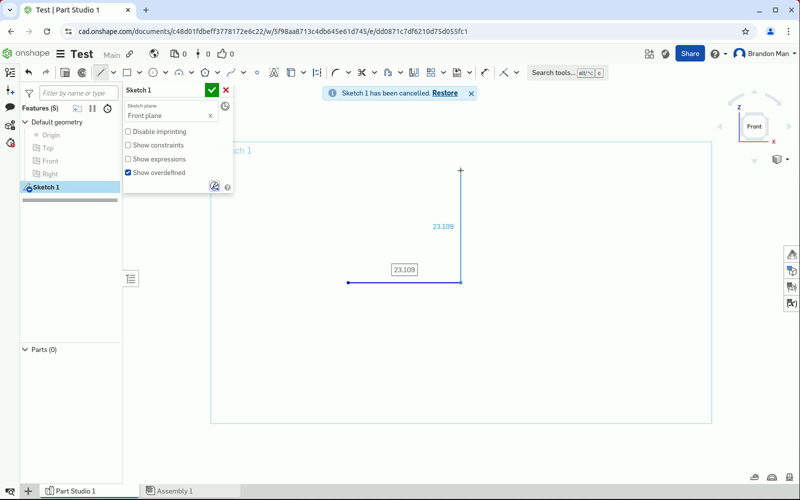
key_down(shift)
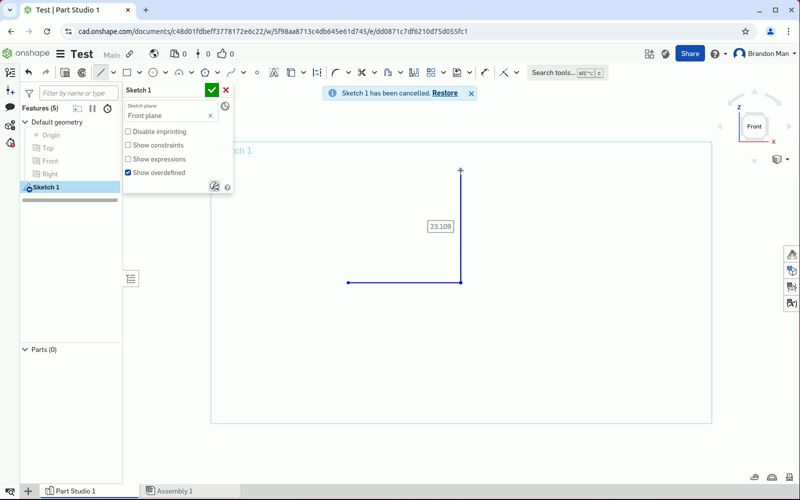
mouse_move(348, 170)
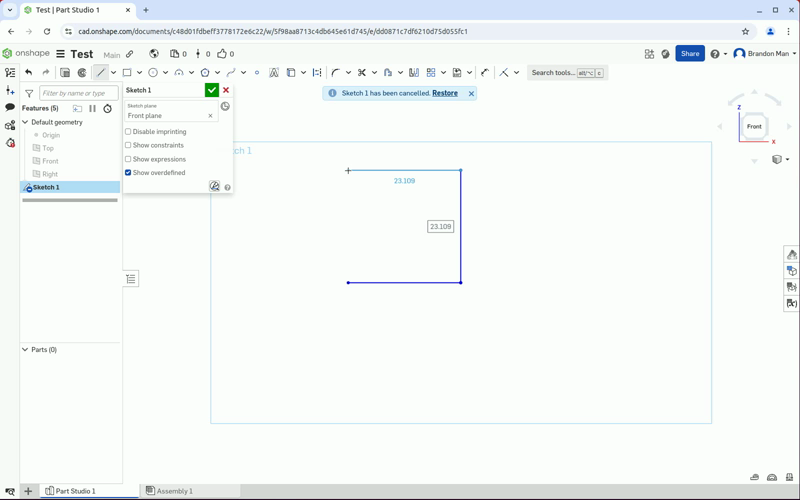
click(348, 170)
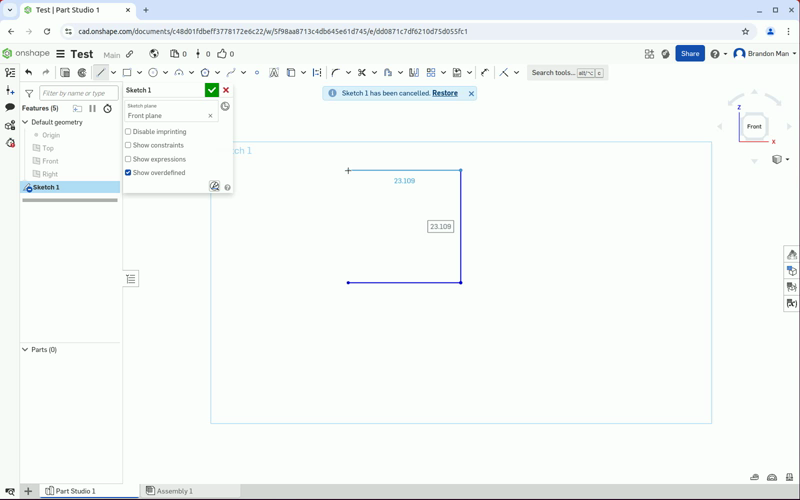
key_up(shift)
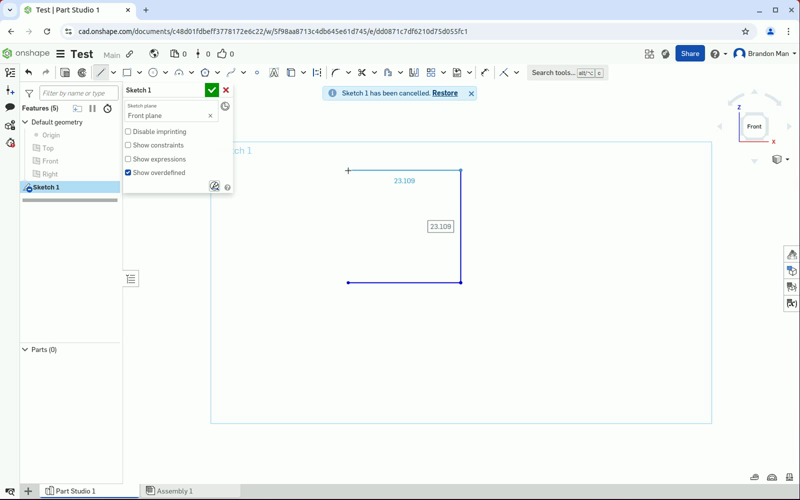
key_down(shift)
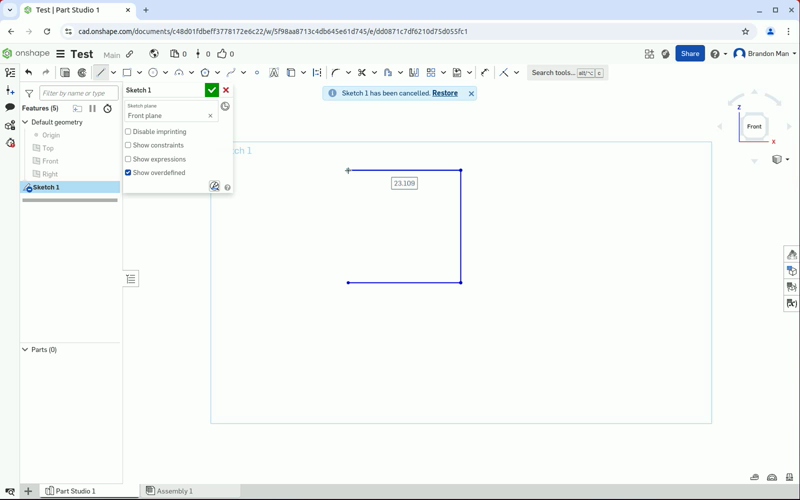
mouse_move(348, 282)
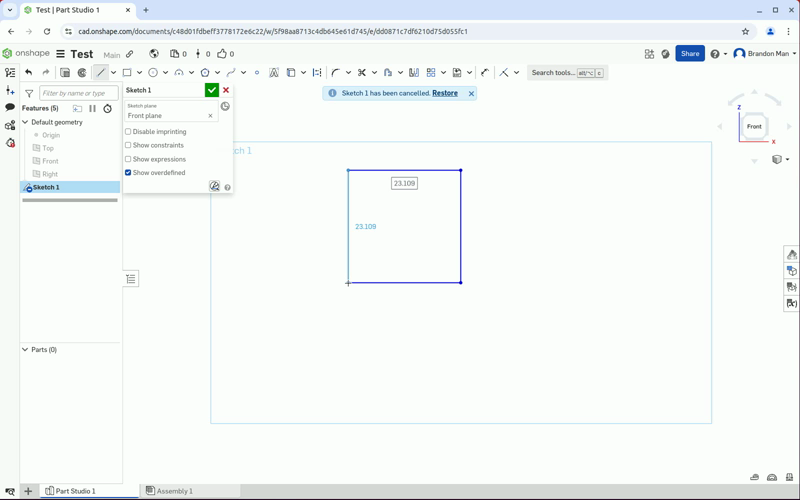
key_up(shift)
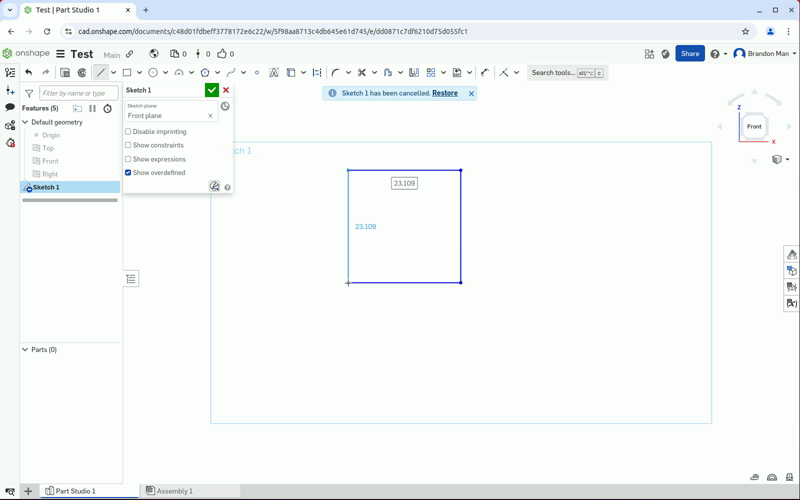
click(348, 282)
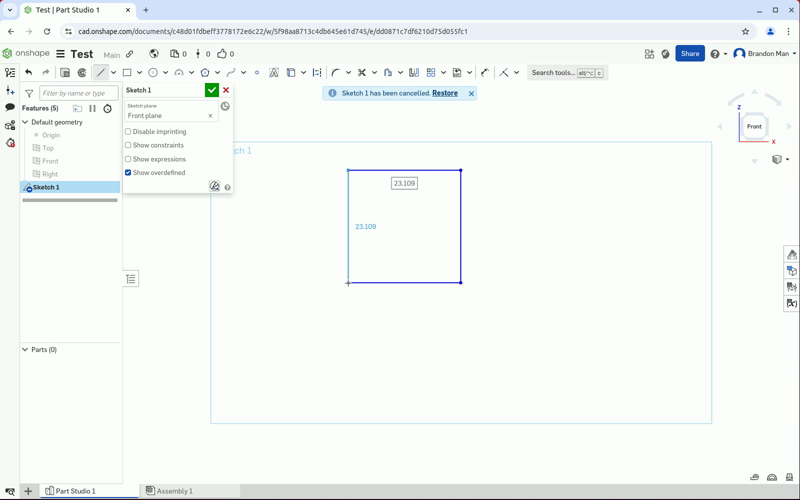
key(esc)
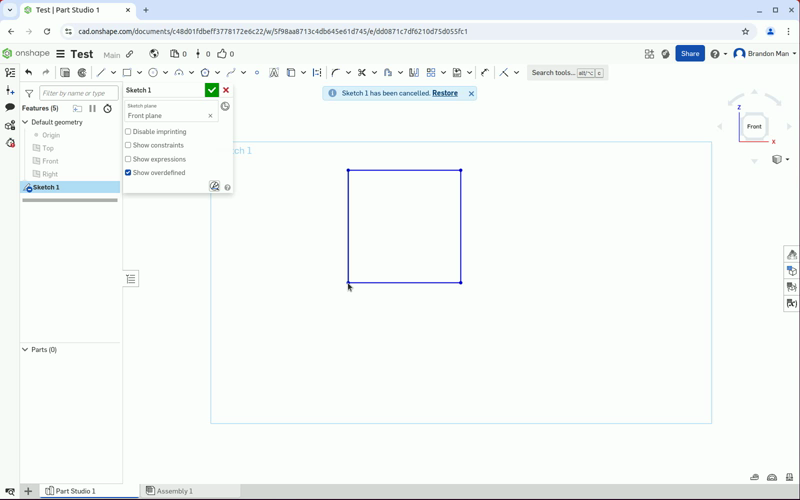
mouse_move(436, 257)
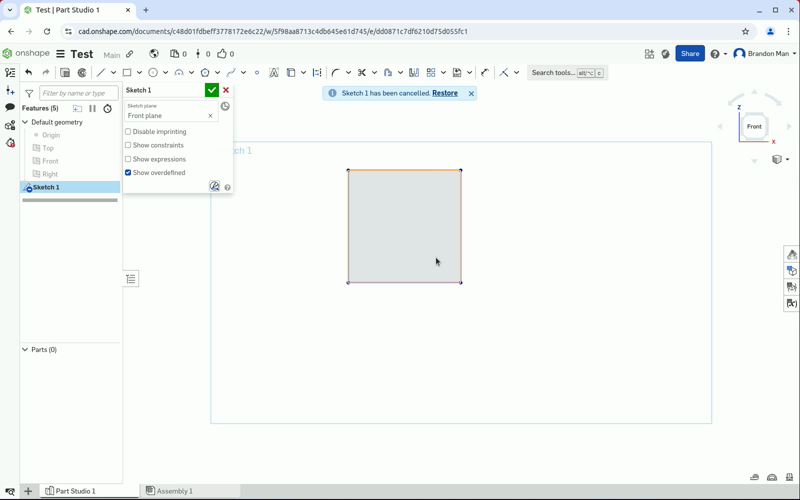
click(436, 257)
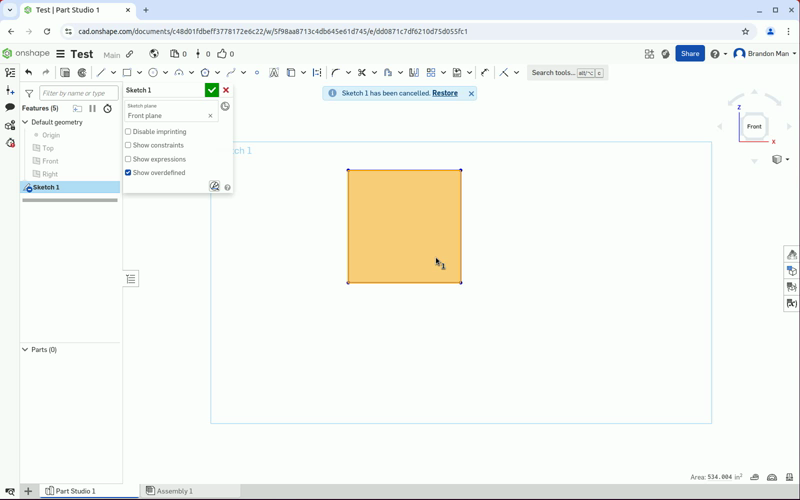
mouse_move(73, 352)
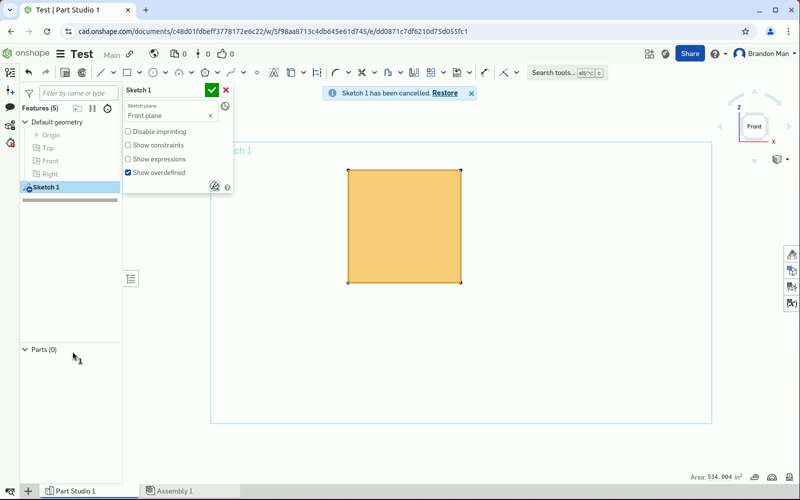
key(shift+y)
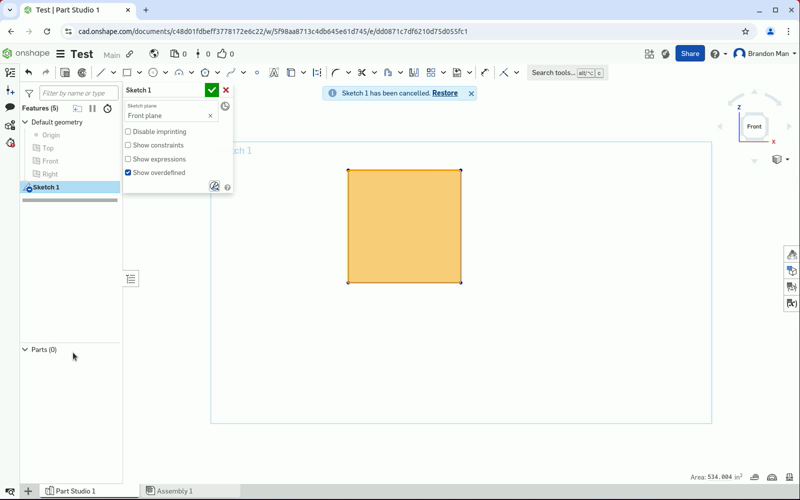
key(shift+e)
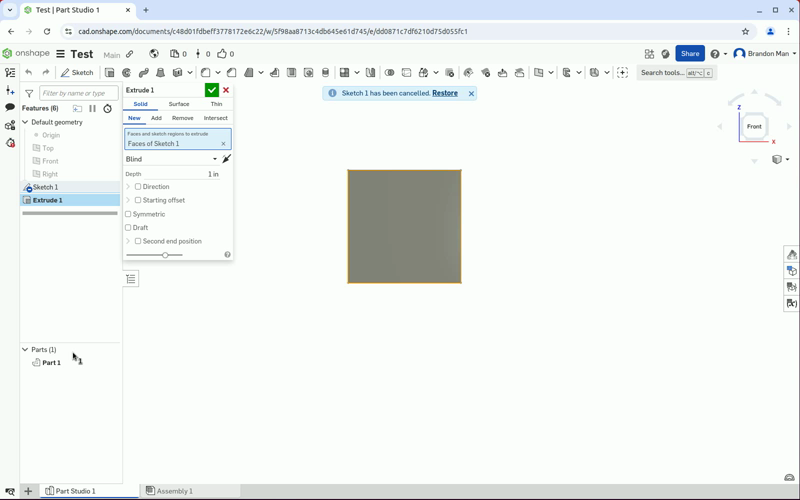
mouse_move(143, 106)
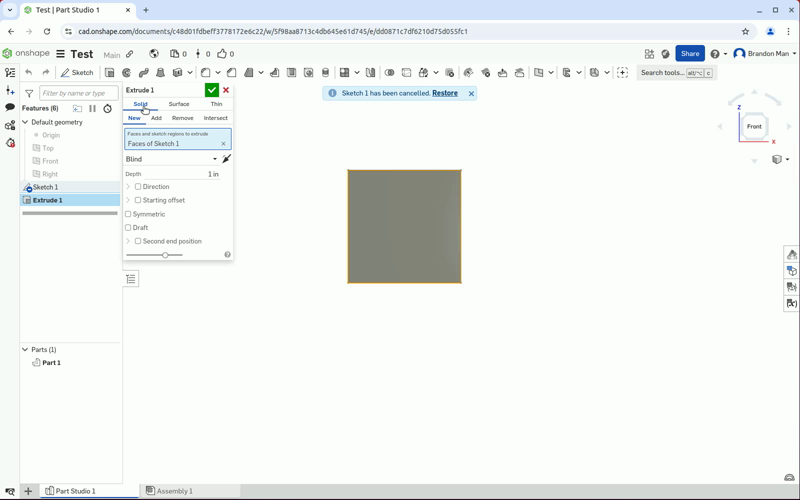
click(143, 106)
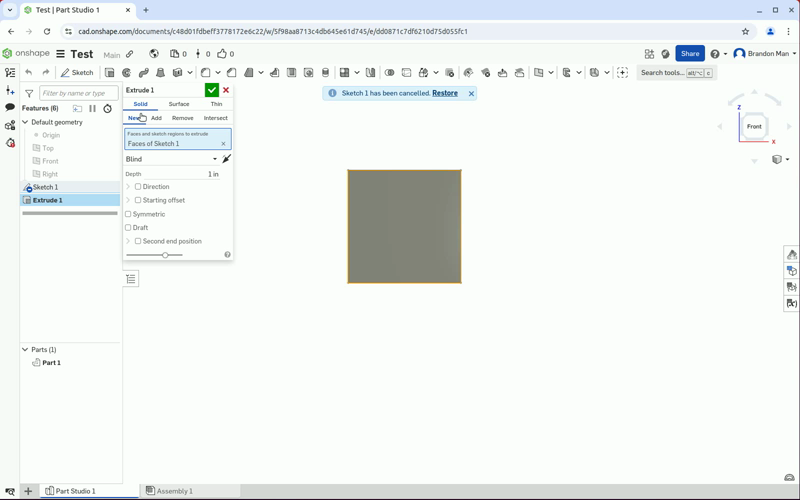
mouse_move(137, 120)
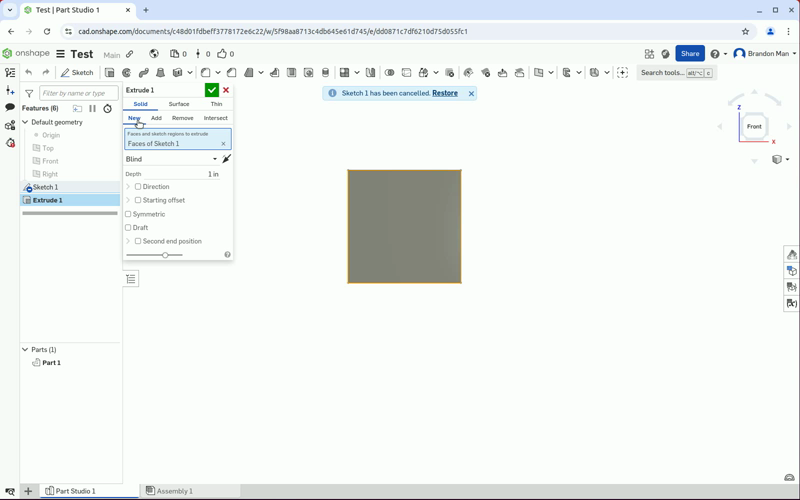
click(137, 120)
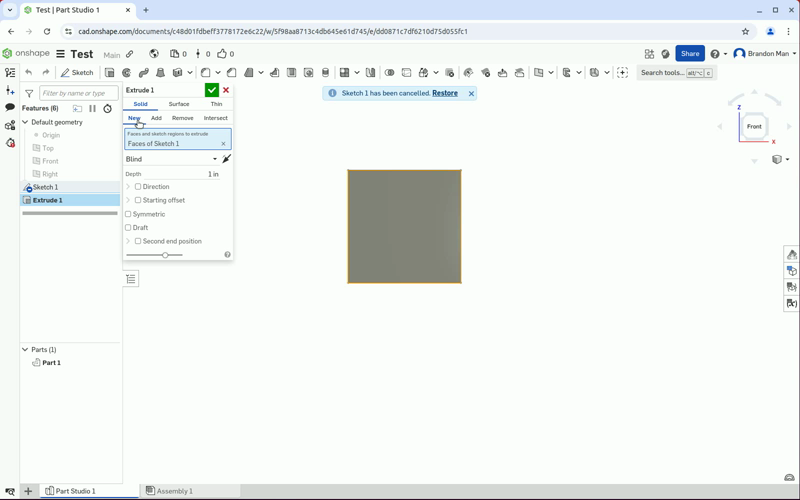
key(tab, 4)
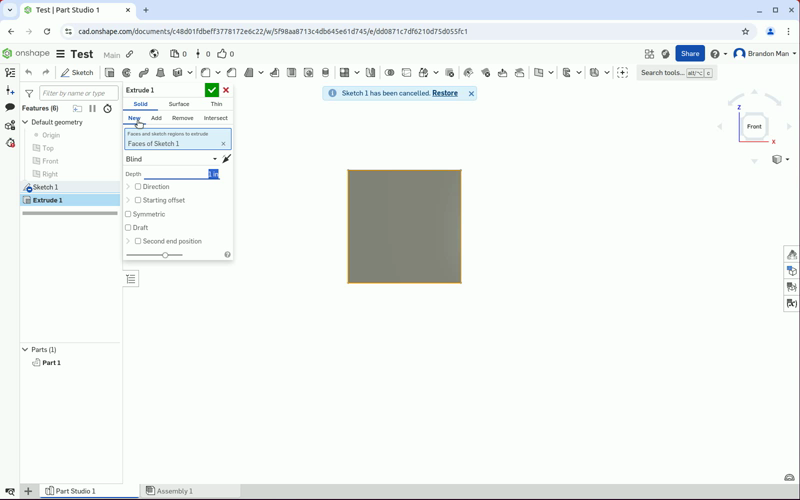
text(-23.108)
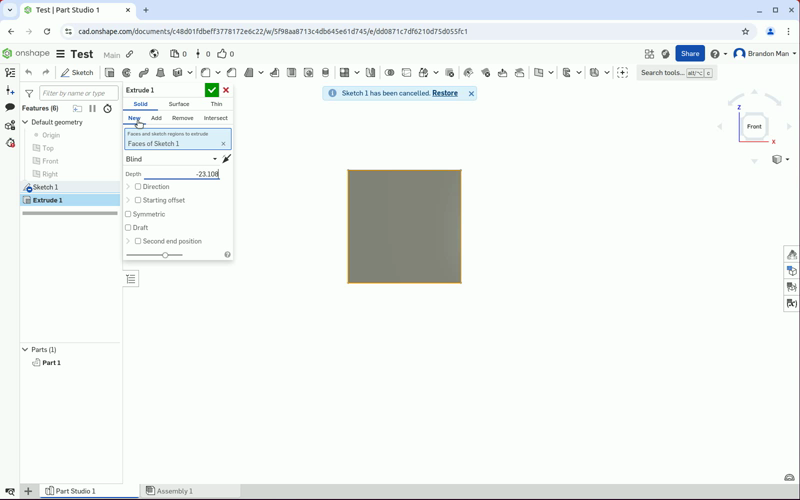
key(enter)
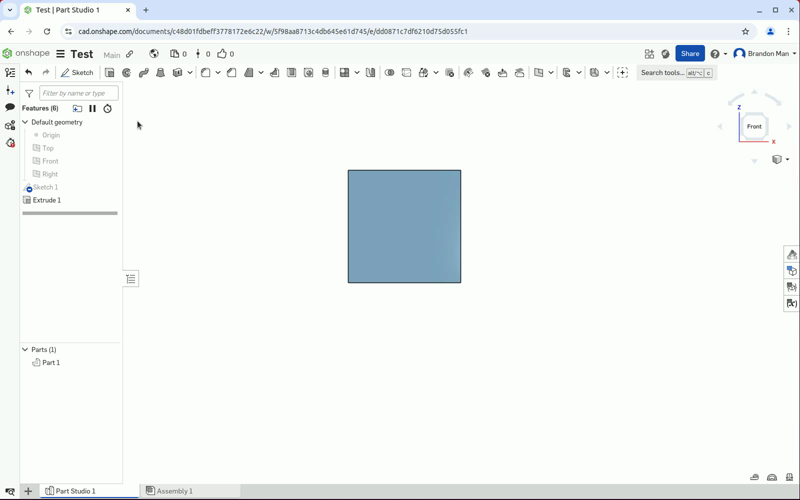
key(shift+h)
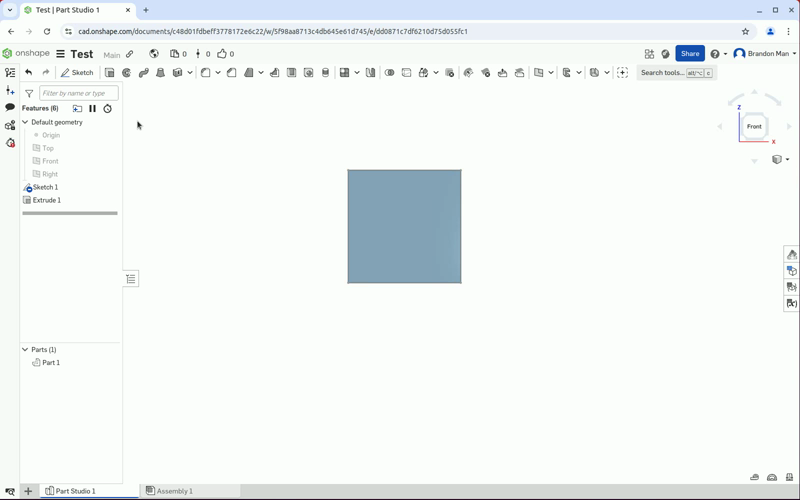
key(shift+h)
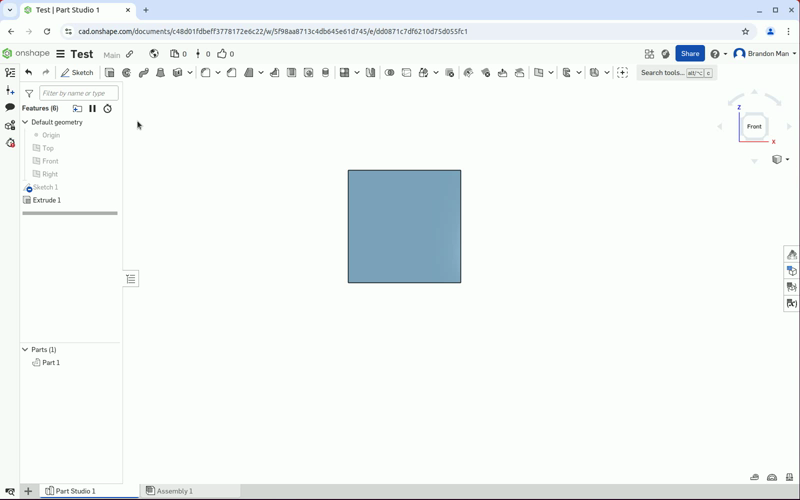
mouse_move(73, 189)
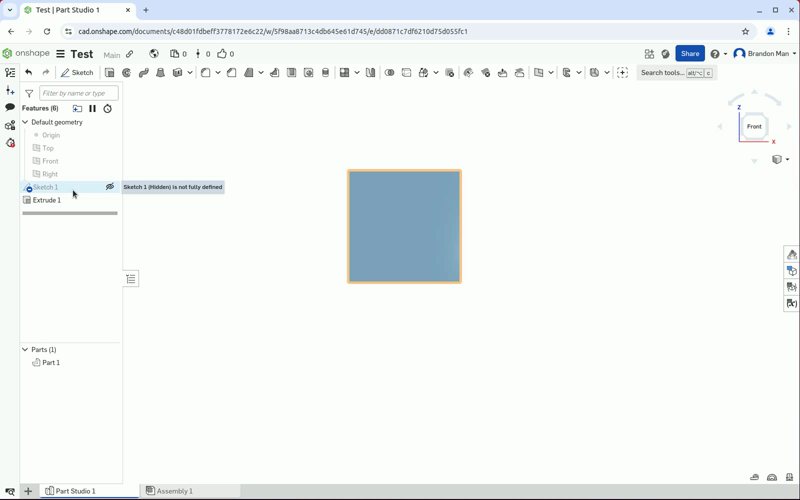
click(73, 189)
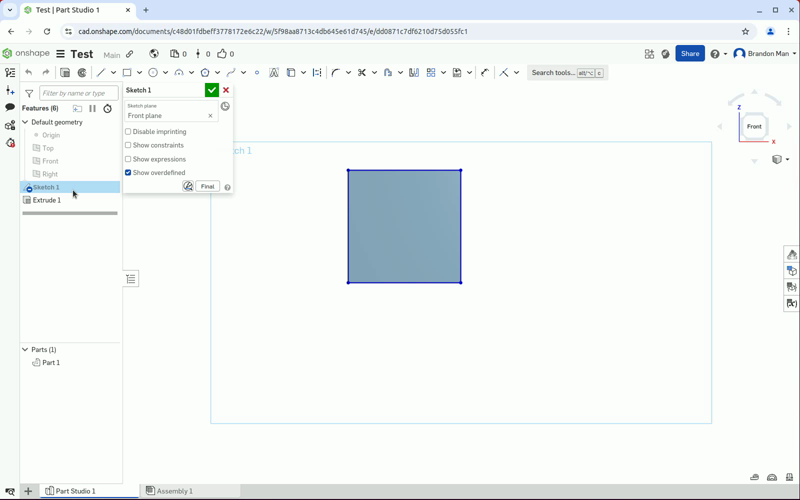
mouse_move(229, 92)
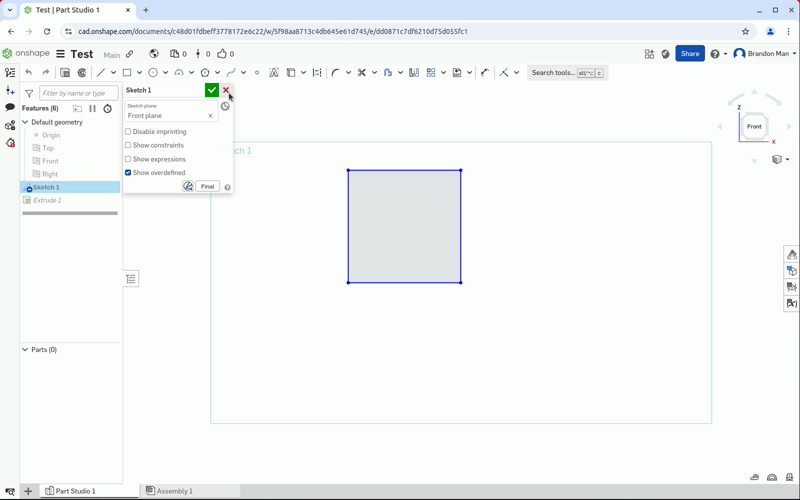
click(229, 92)
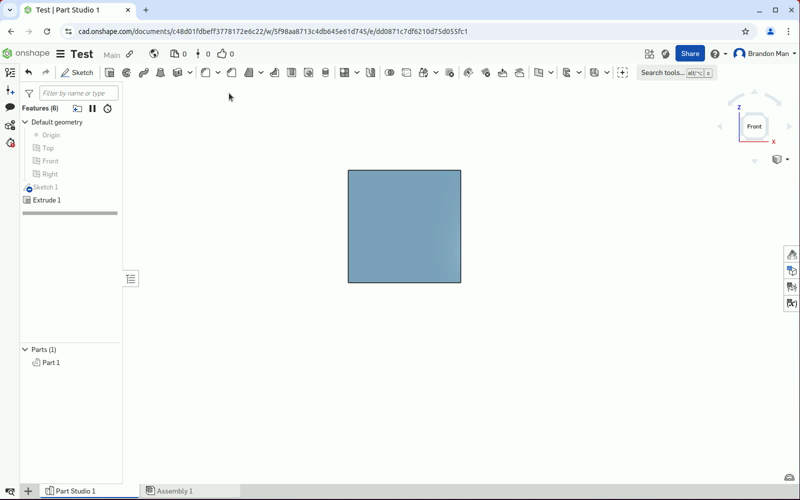
mouse_move(73, 352)
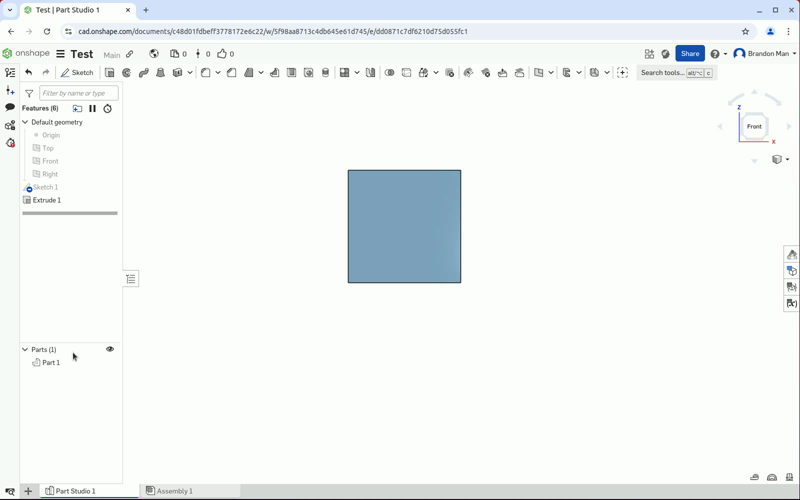
key(y)
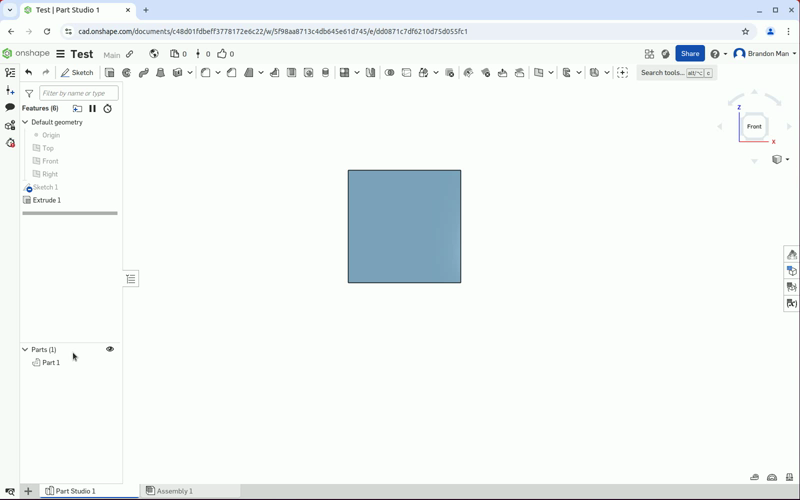
key(shift+p)
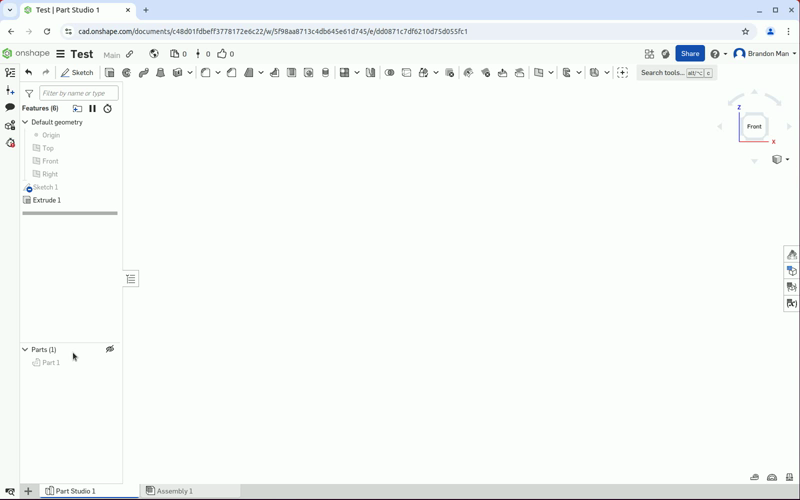
key(space)
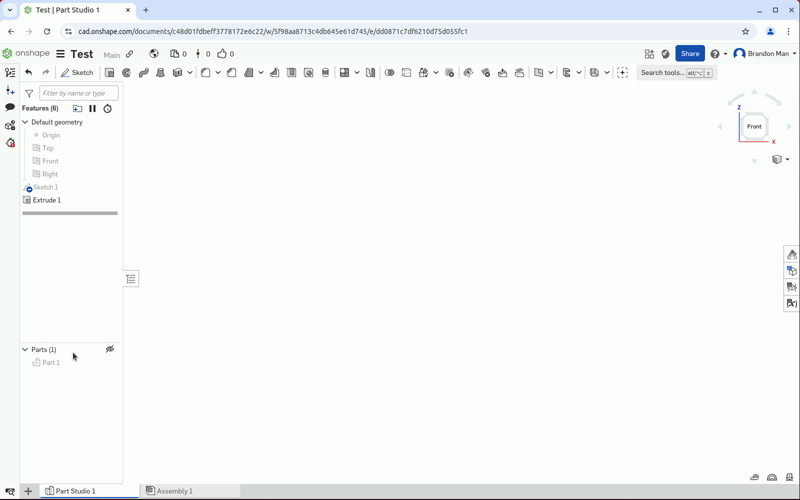
key_down(shift)
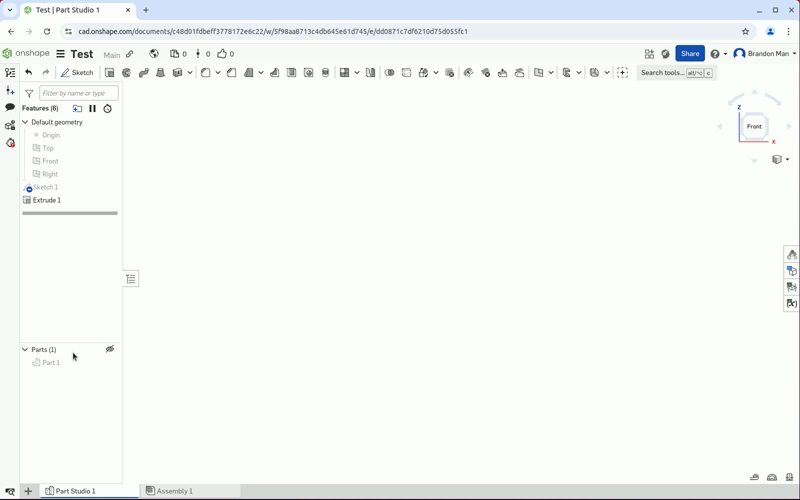
key(left)
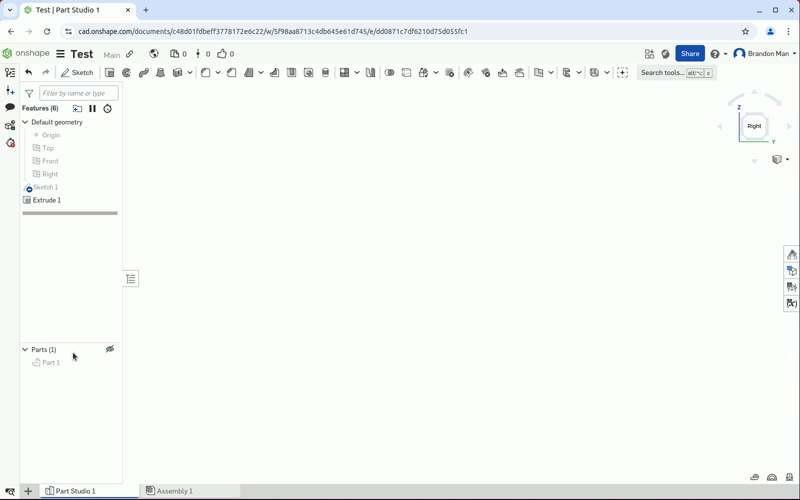
key_up(shift)
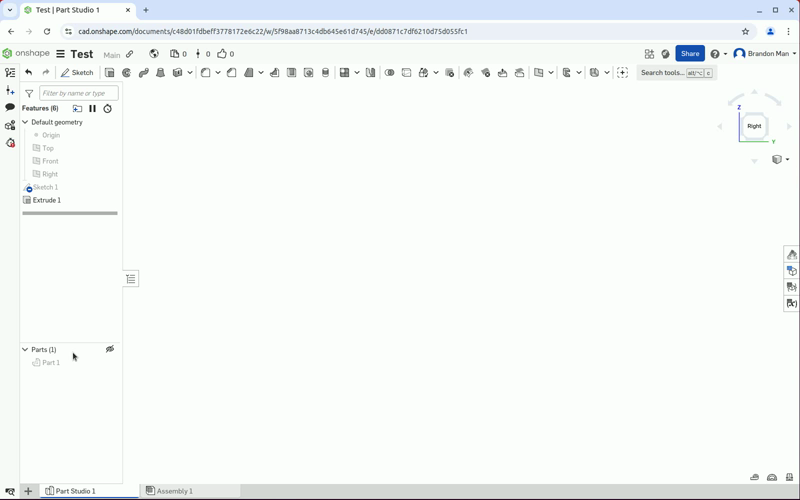
mouse_move(73, 352)
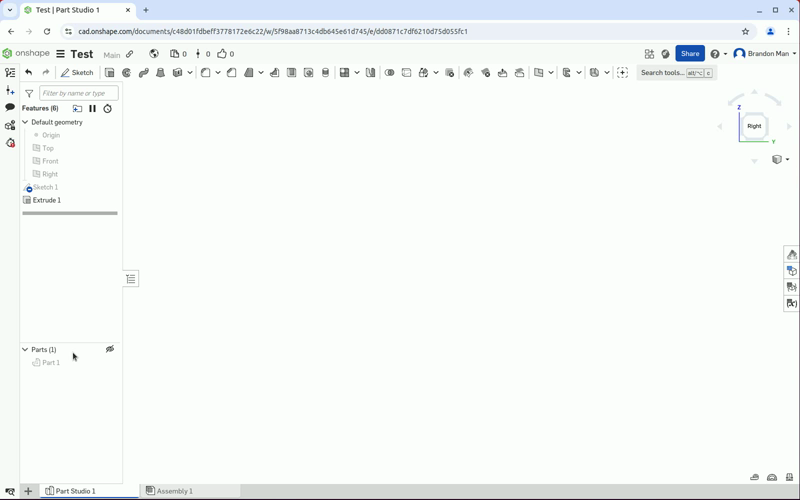
key(shift+y)
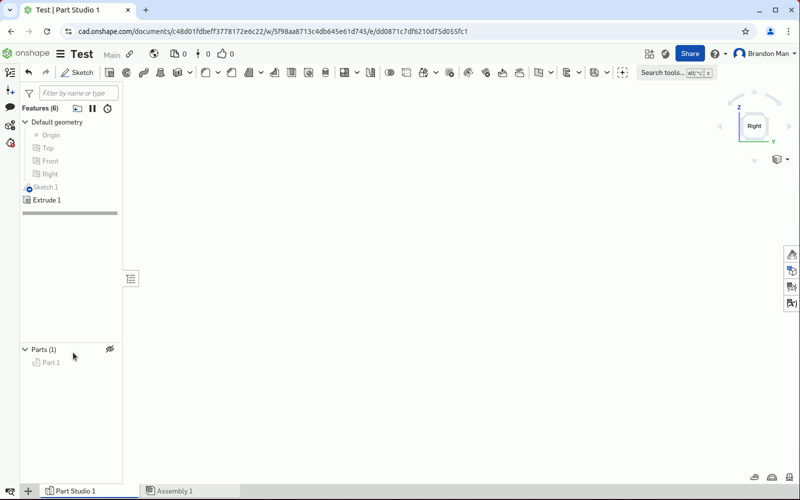
key(shift+s)
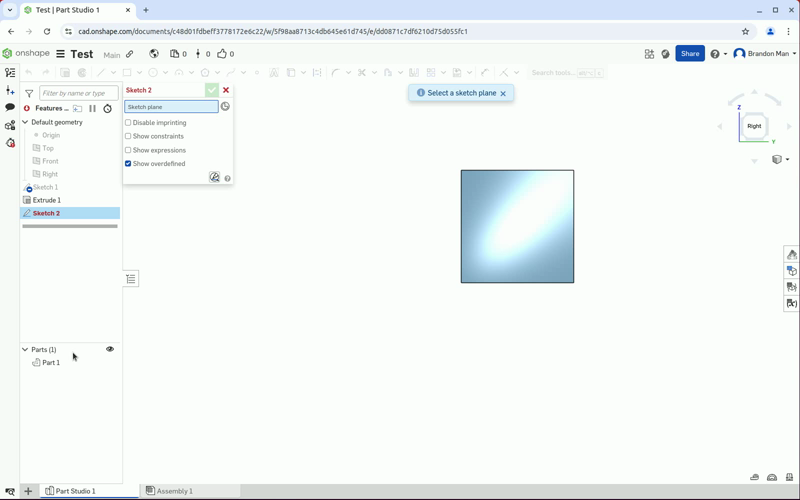
mouse_move(73, 176)
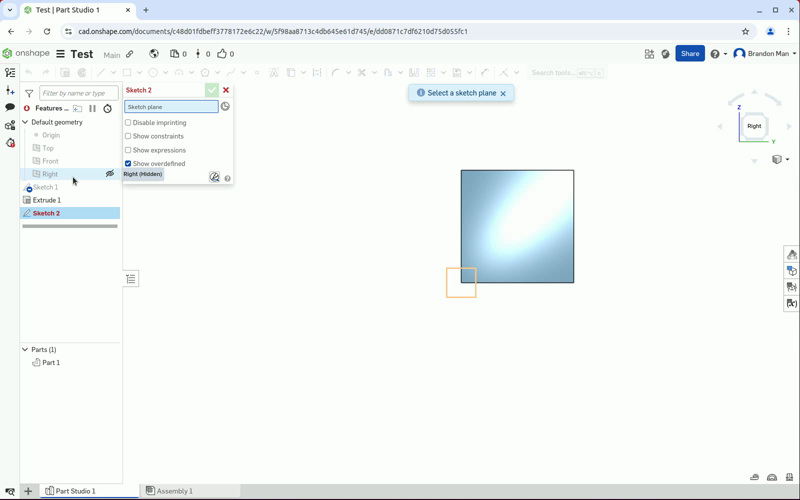
click(73, 176)
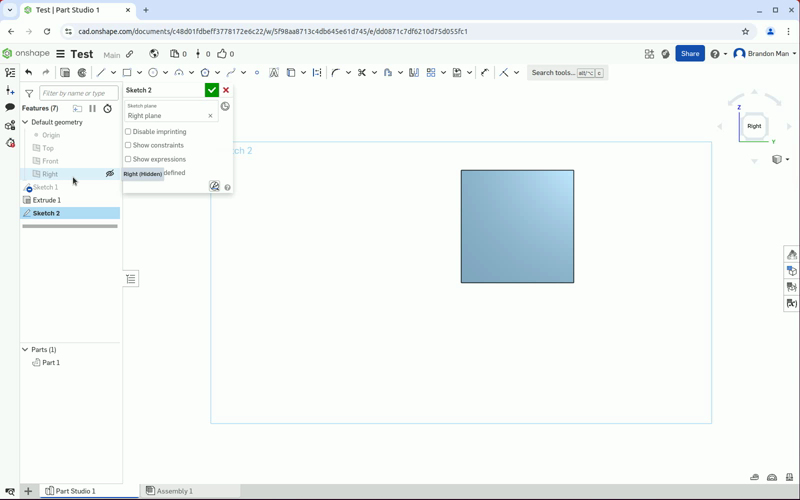
mouse_move(73, 352)
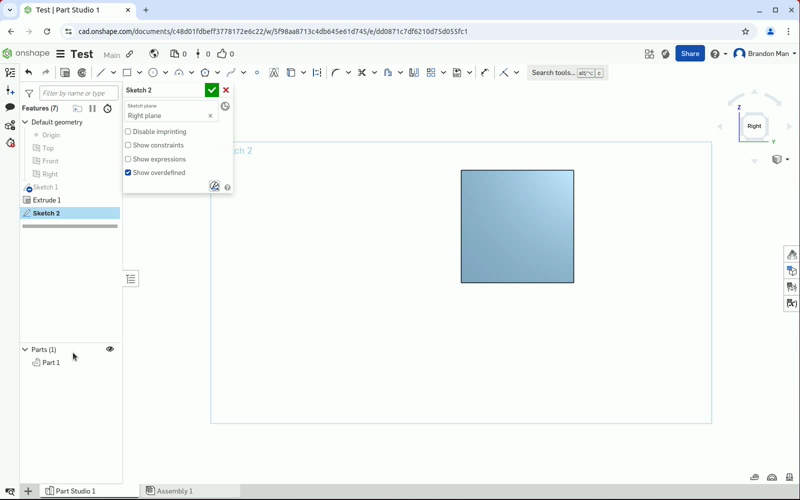
key(y)
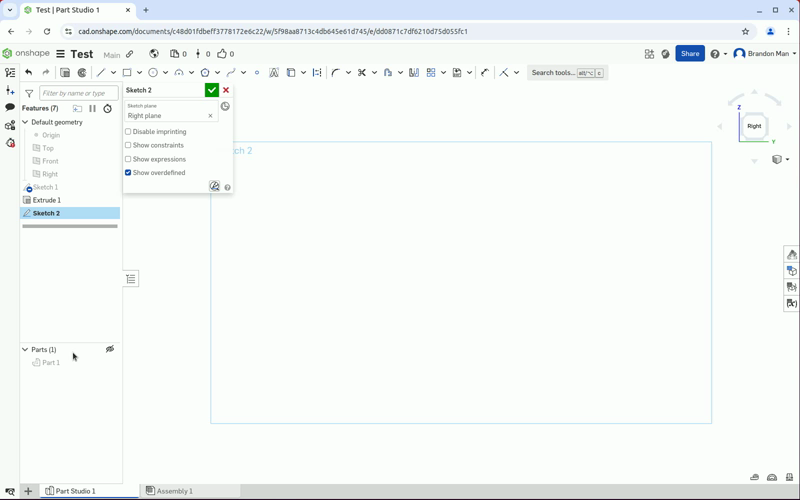
key(l)
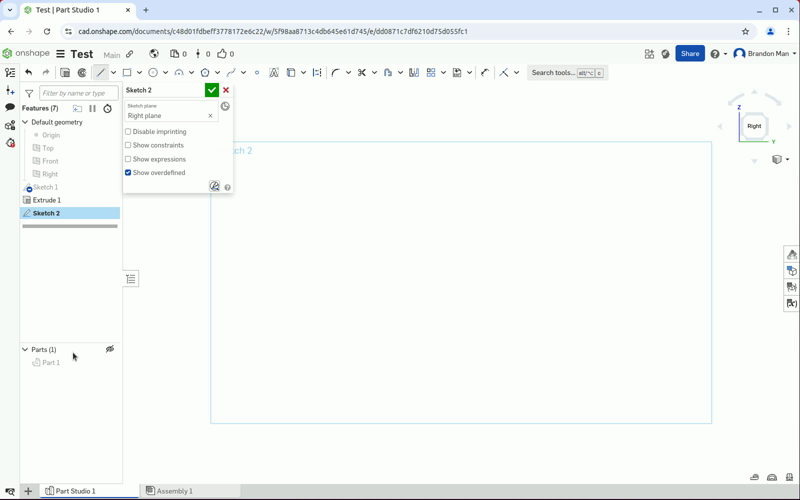
key_down(shift)
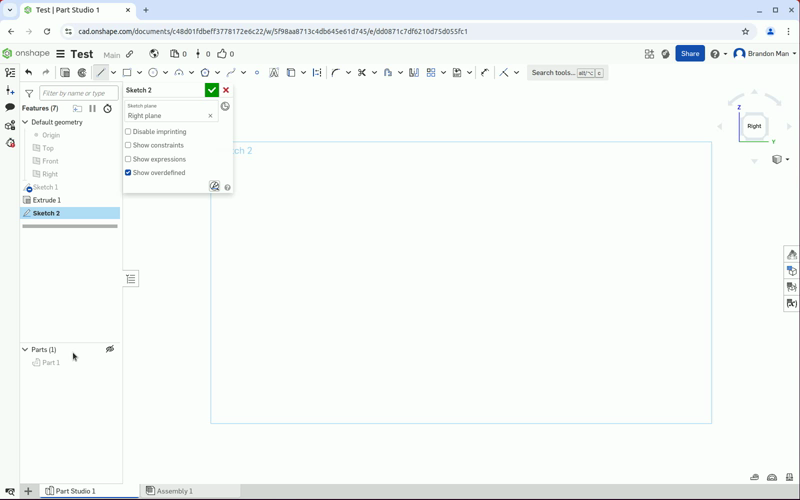
mouse_move(498, 282)
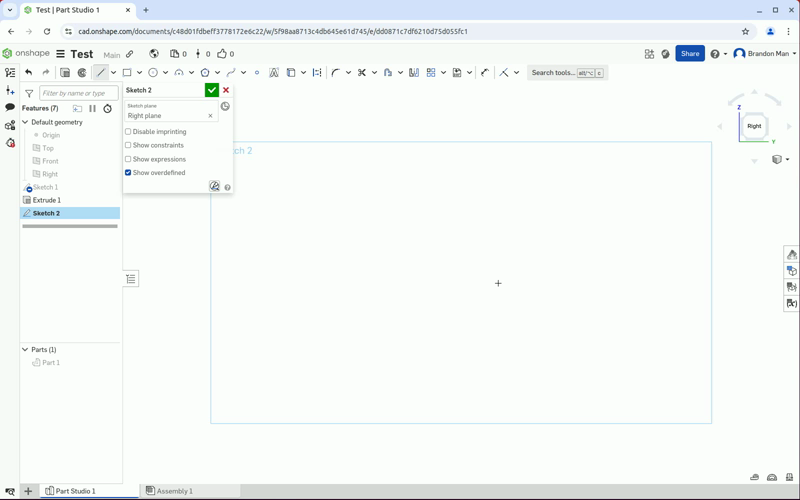
click(498, 282)
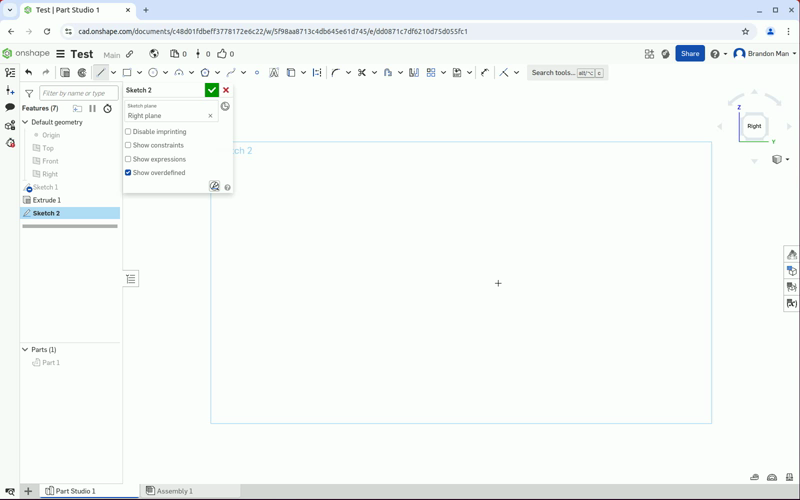
key_up(shift)
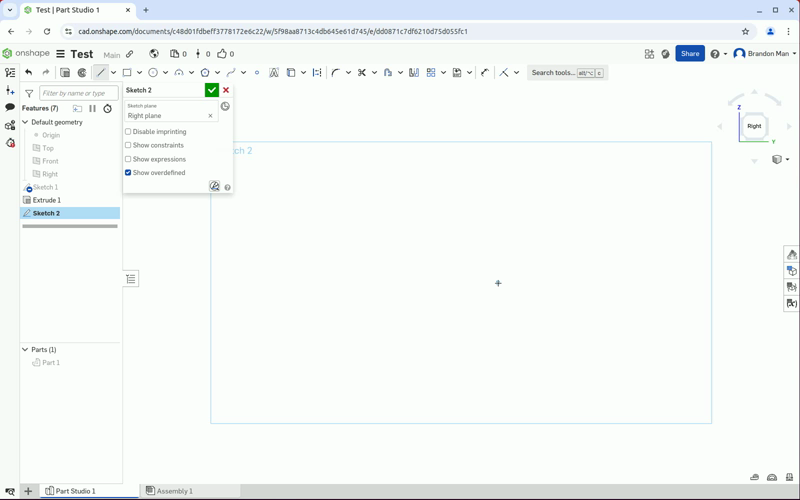
key_down(shift)
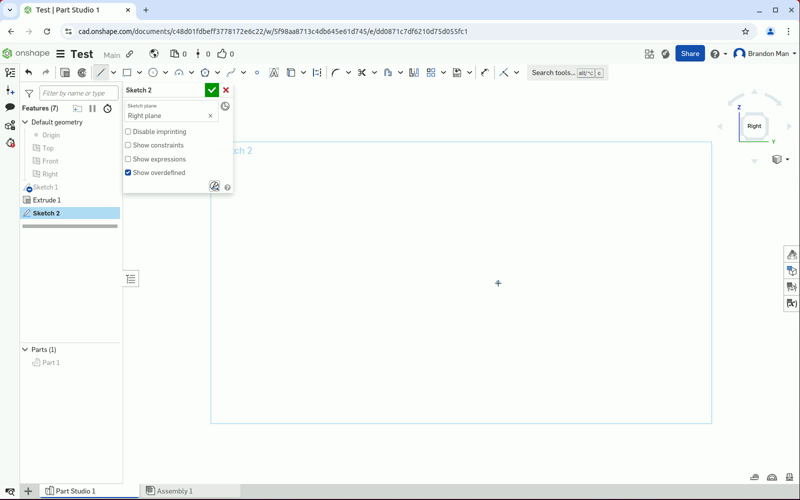
mouse_move(573, 282)
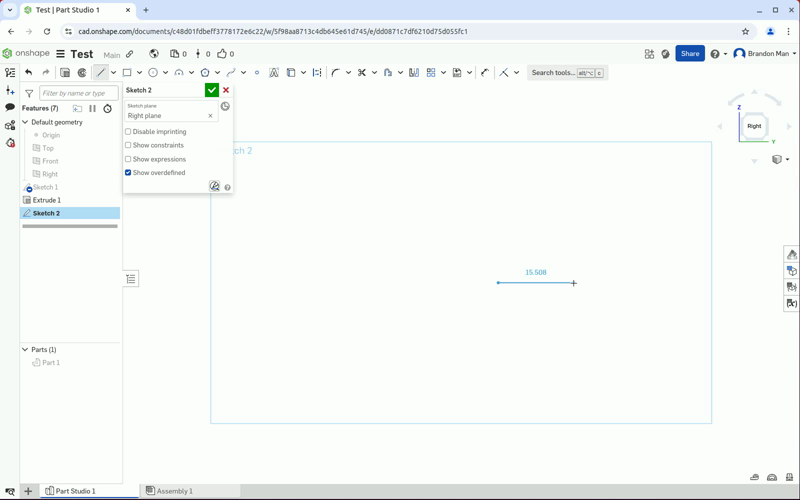
click(573, 282)
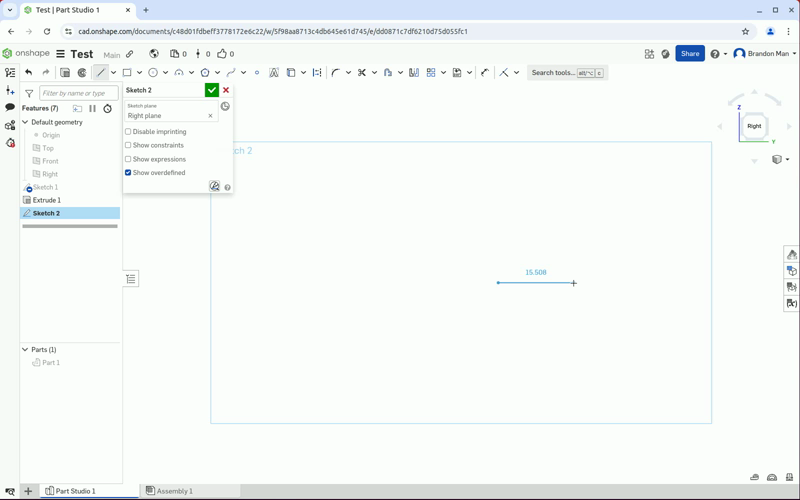
key_up(shift)
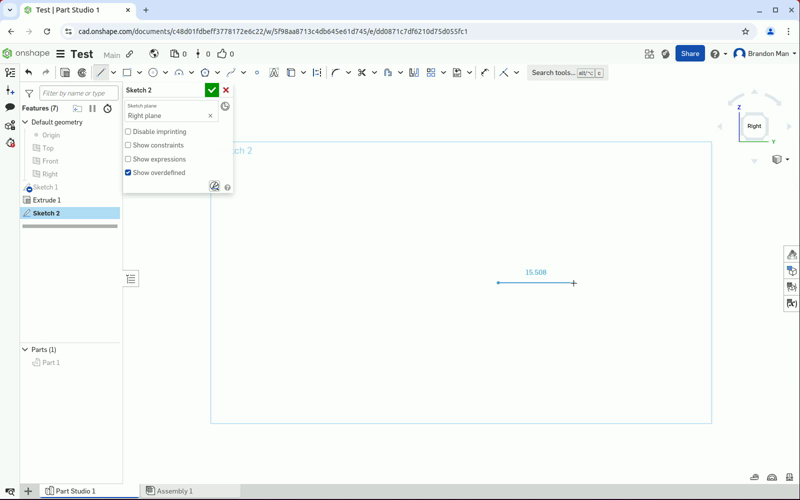
key_down(shift)
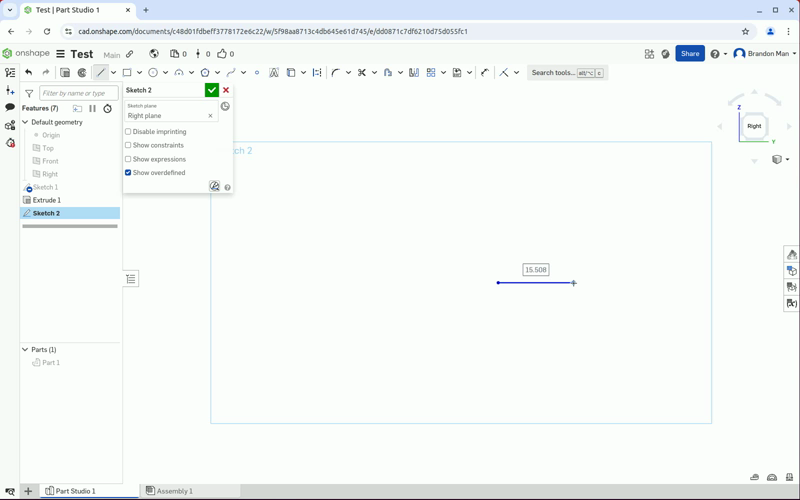
mouse_move(573, 207)
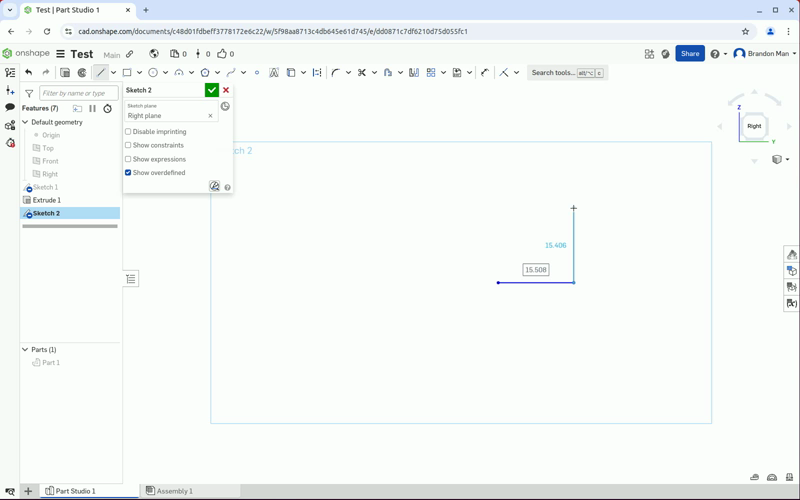
click(573, 207)
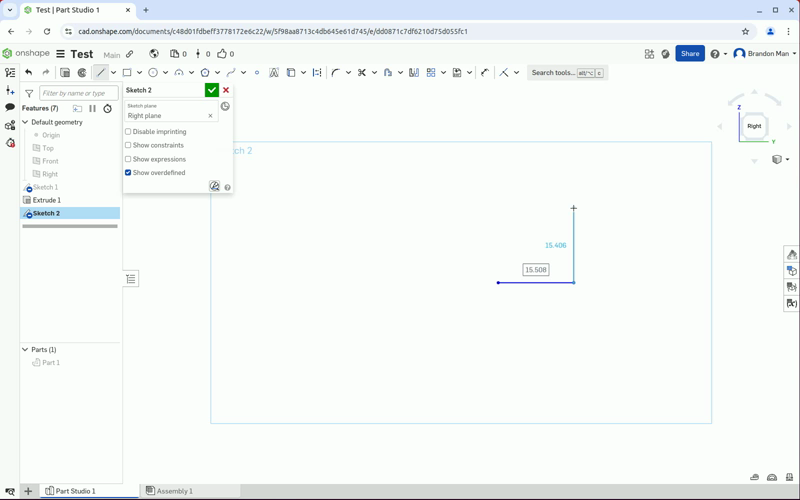
key_up(shift)
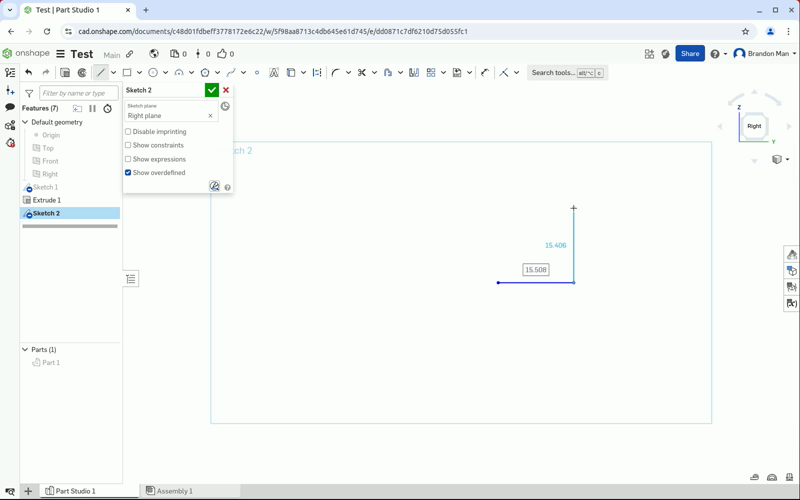
key_down(shift)
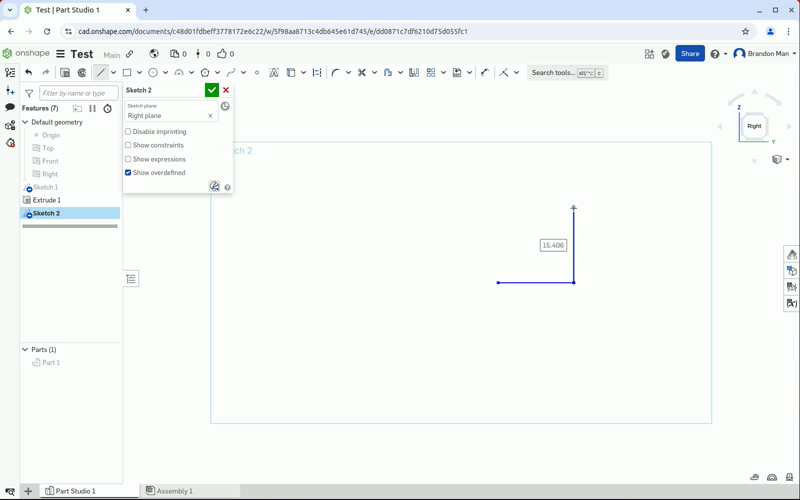
mouse_move(498, 282)
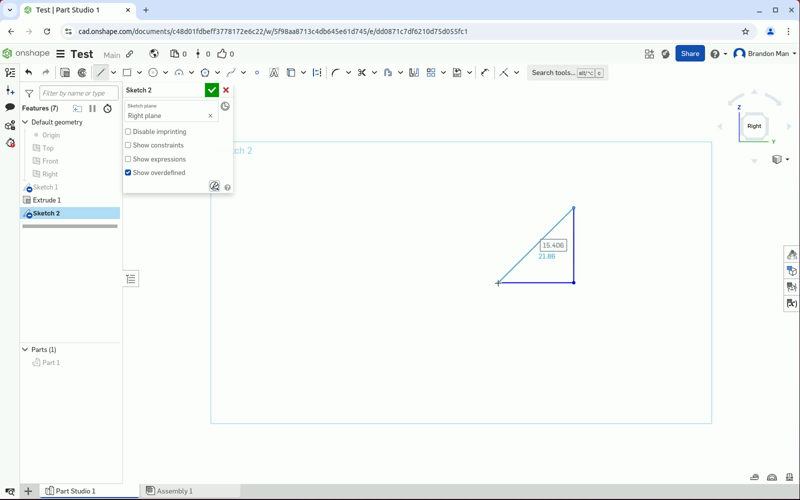
key_up(shift)
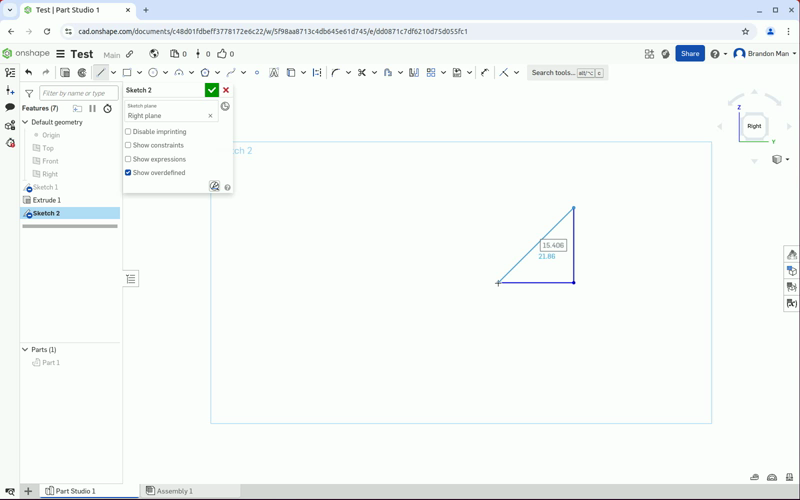
click(498, 282)
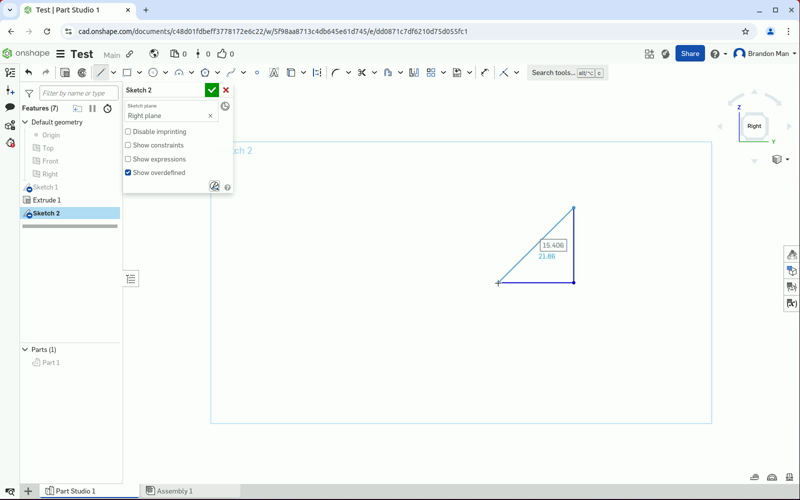
key(esc)
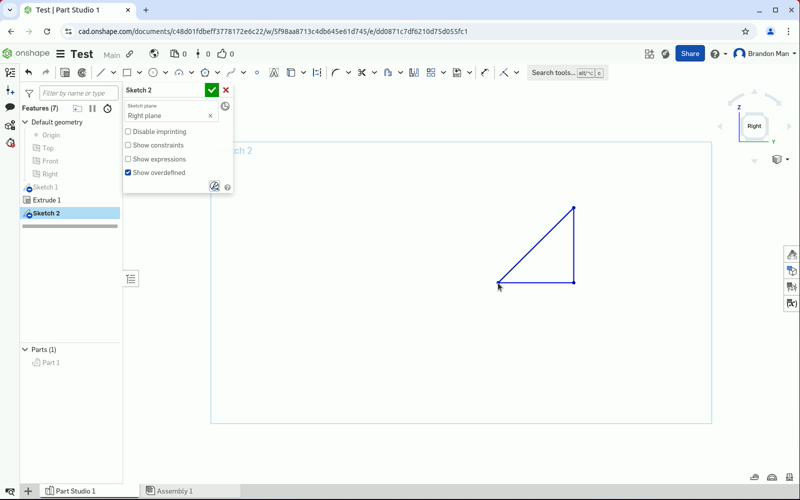
mouse_move(556, 254)
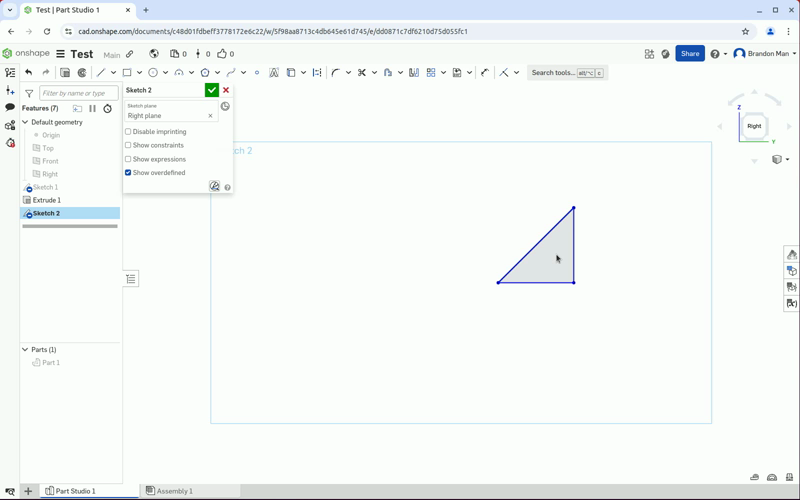
click(556, 254)
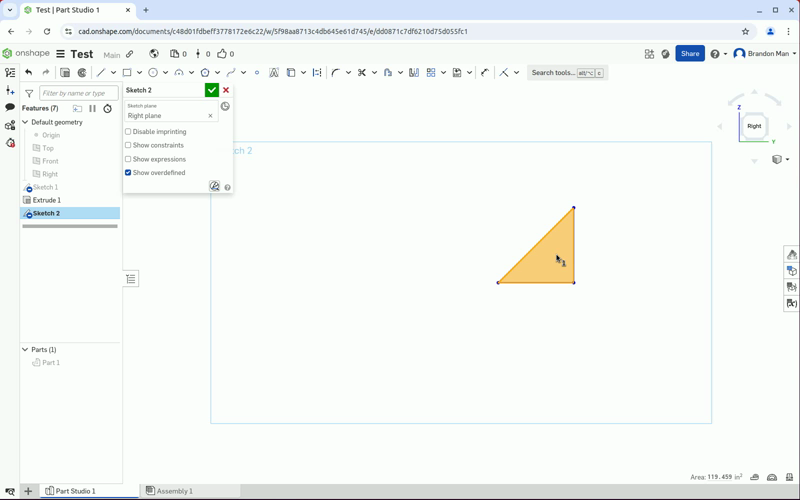
mouse_move(73, 352)
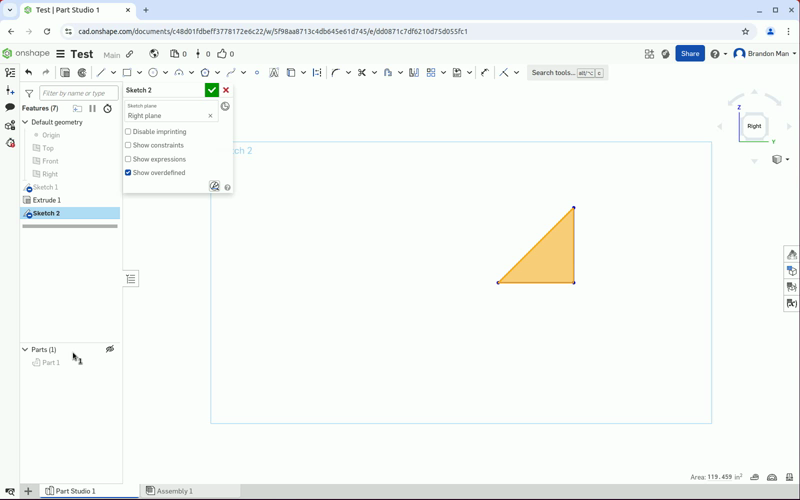
key(shift+y)
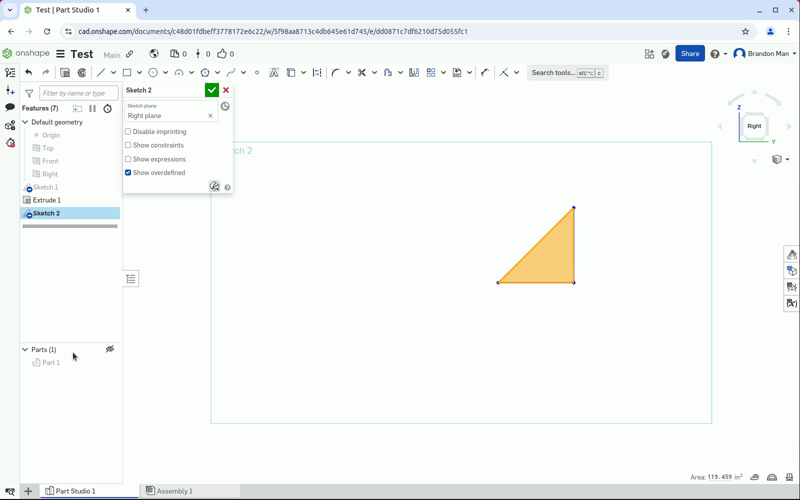
key(shift+e)
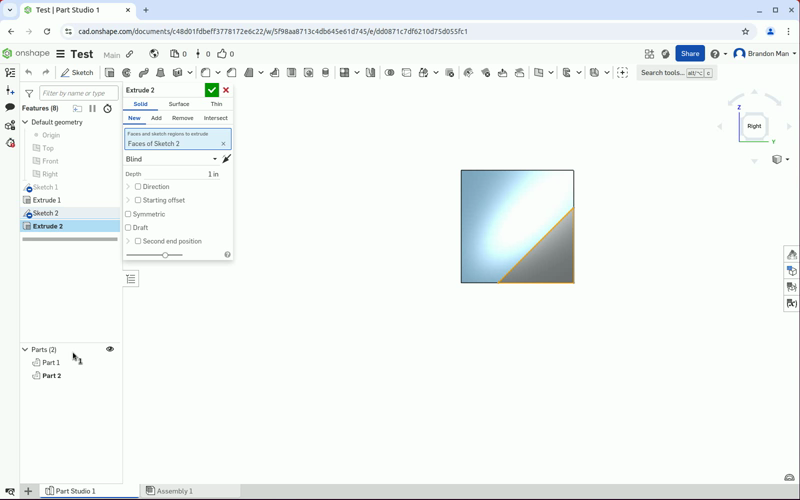
mouse_move(143, 106)
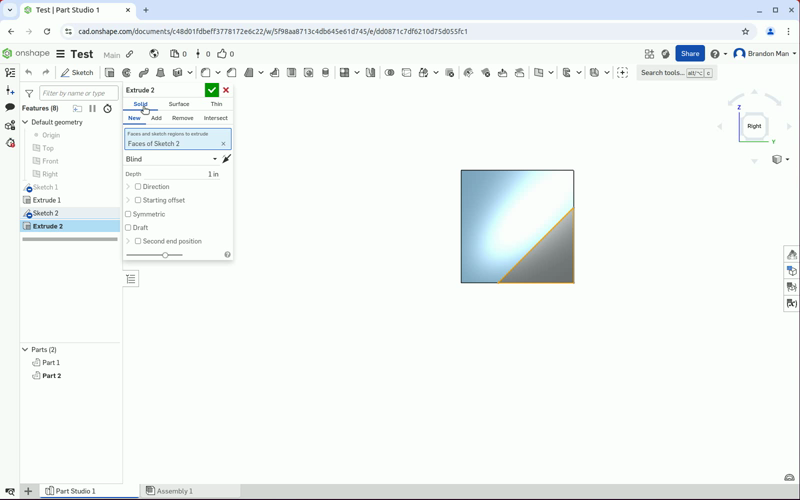
click(143, 106)
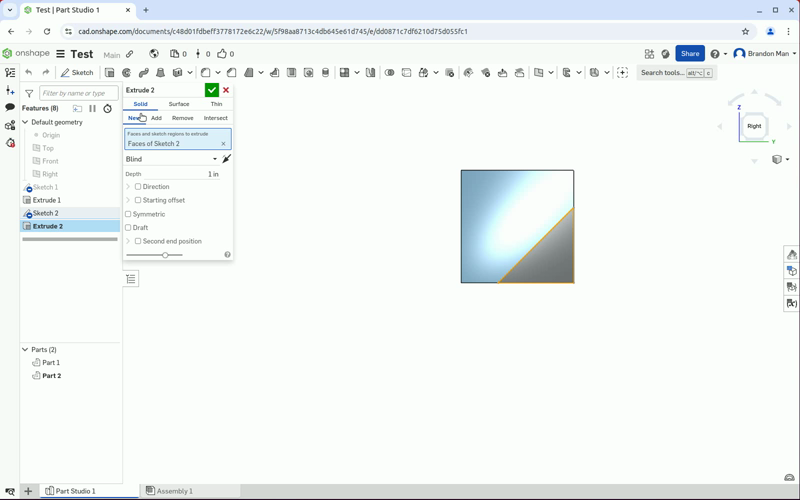
mouse_move(137, 120)
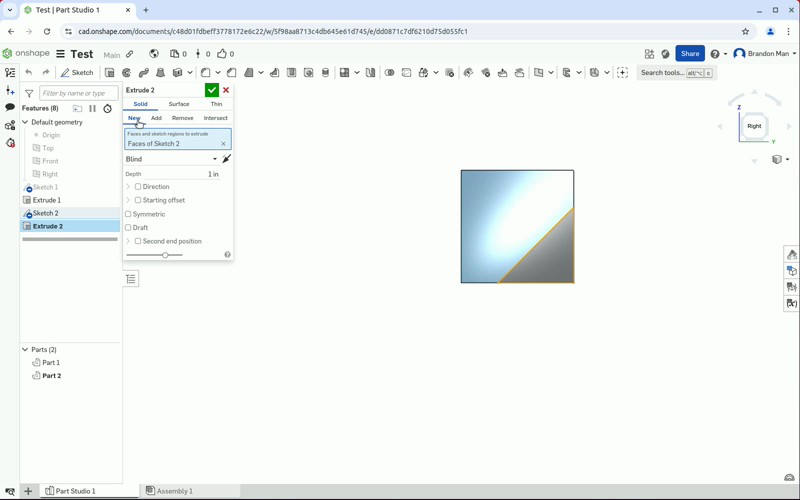
click(137, 120)
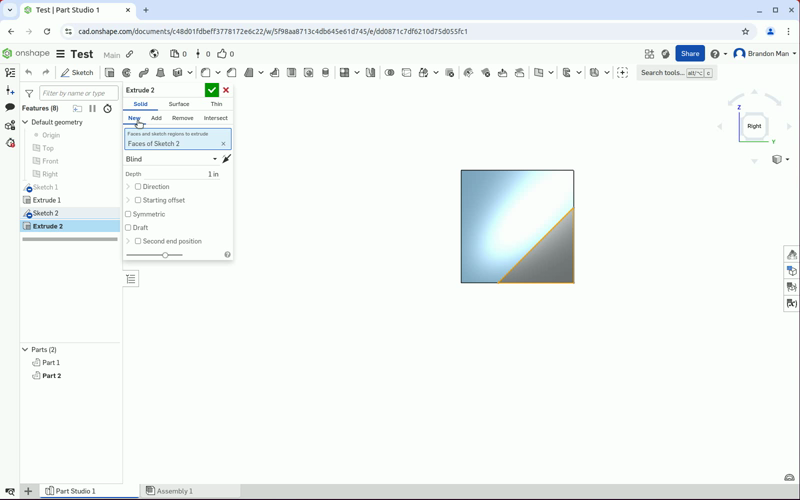
key(tab, 4)
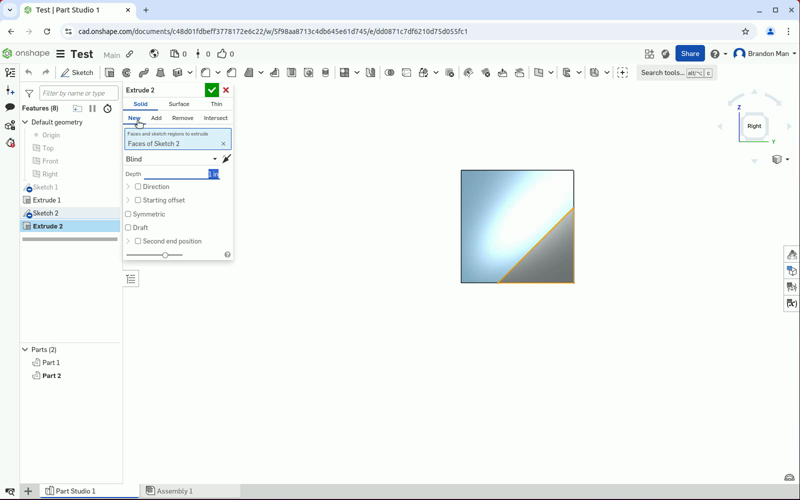
text(23.108)
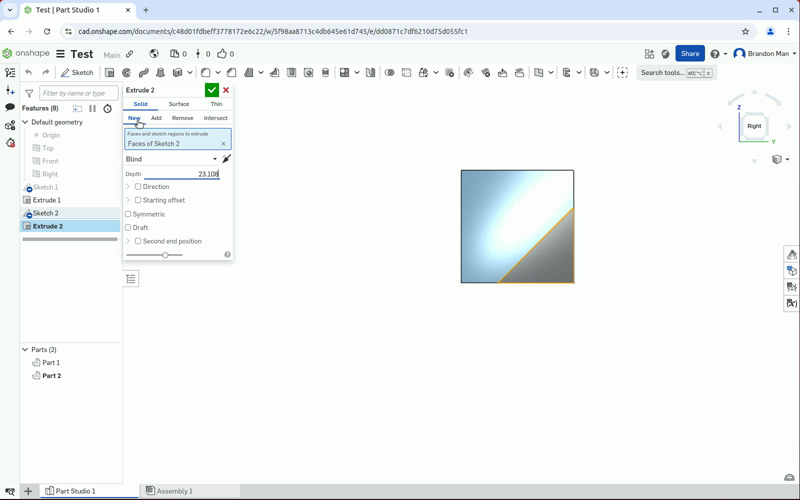
key(enter)
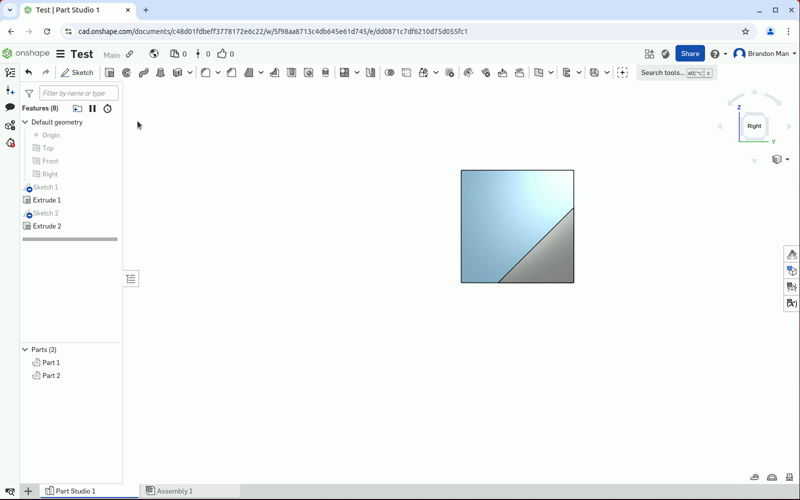
key(shift+h)
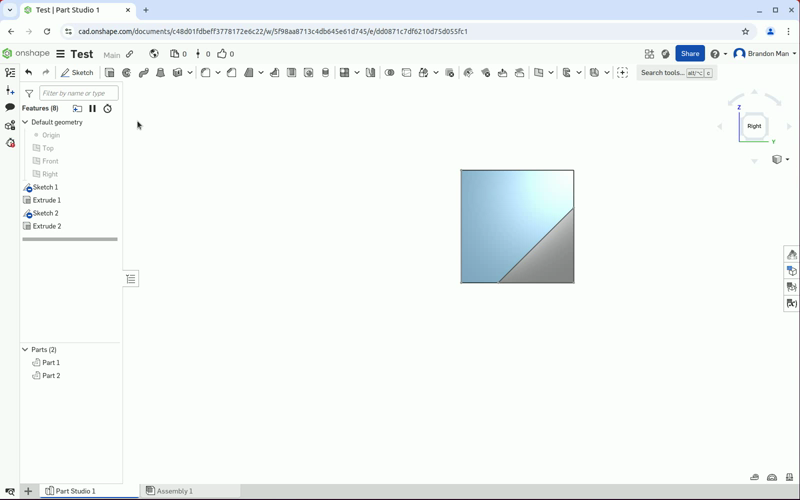
key(shift+h)
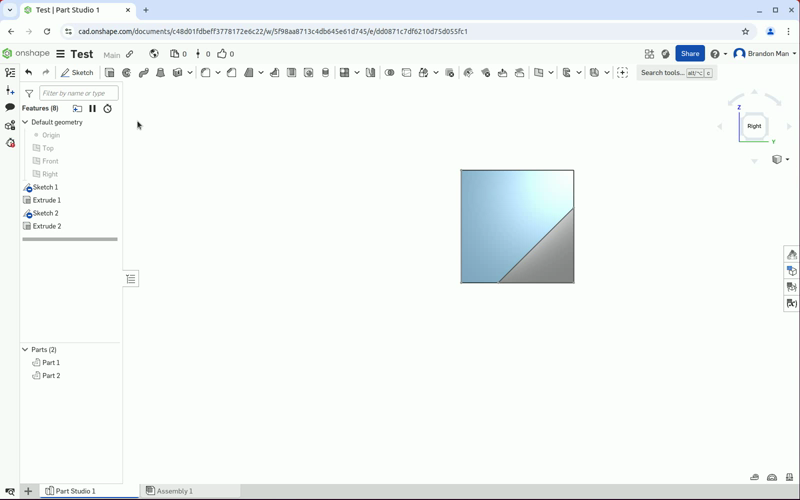
key(shift+7)
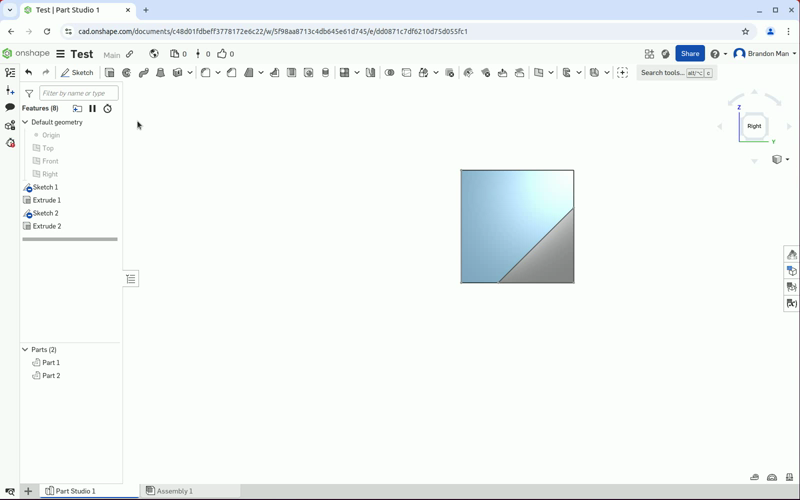
key(right, 2)
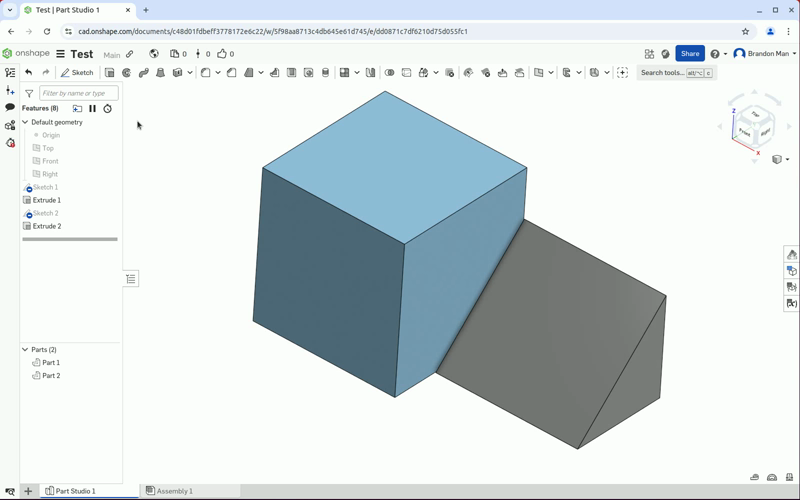
key(down, 2)
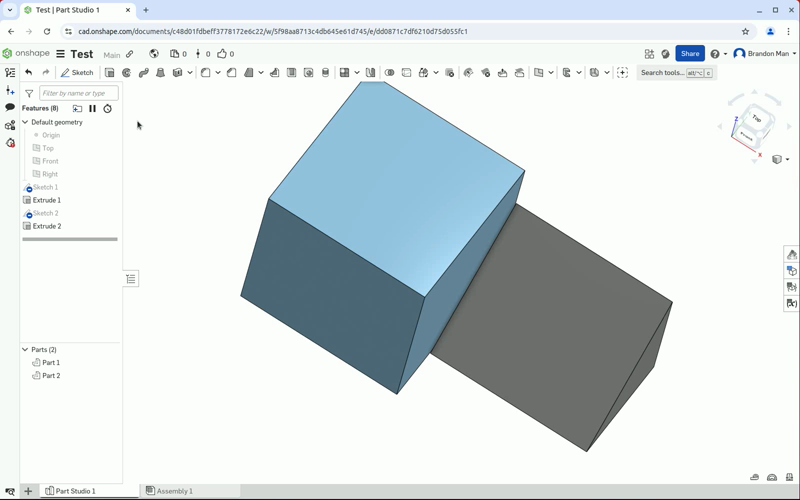
key(up, 2)
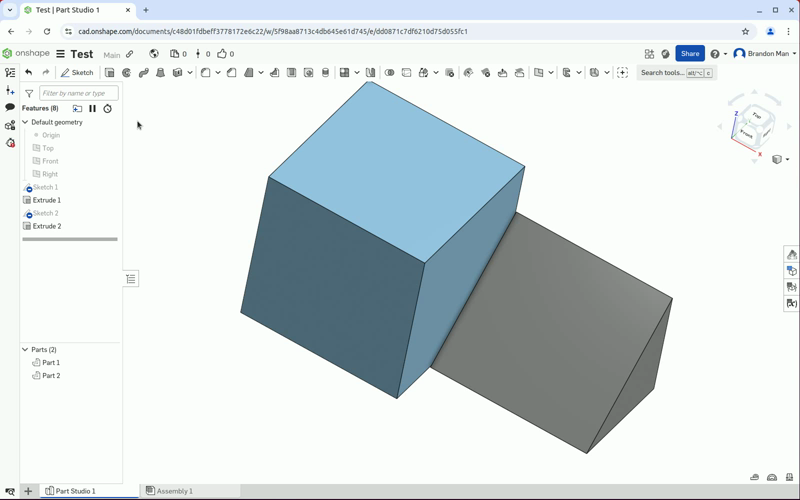
key(left, 2)
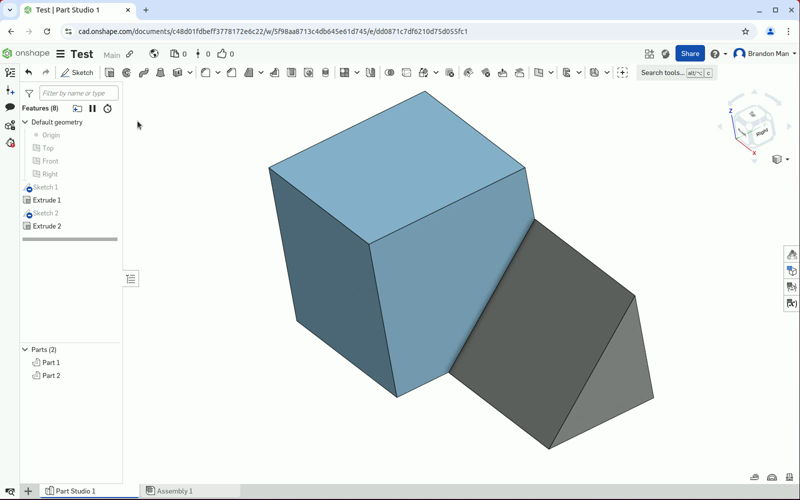
mouse_move(73, 189)
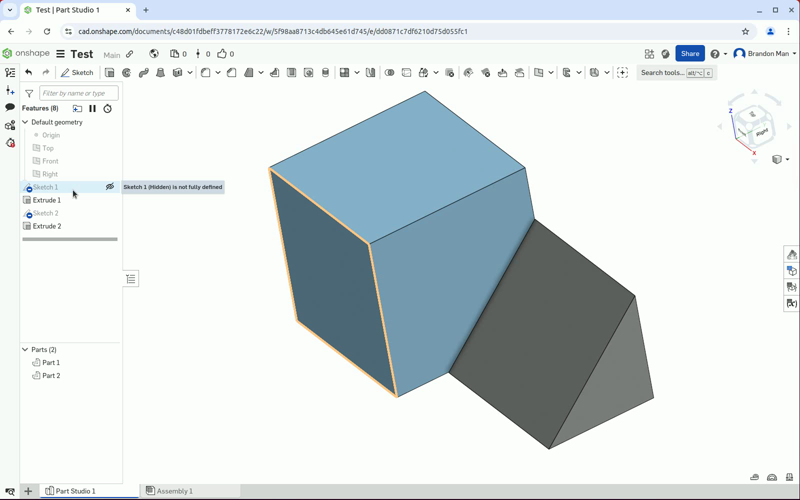
click(73, 189)